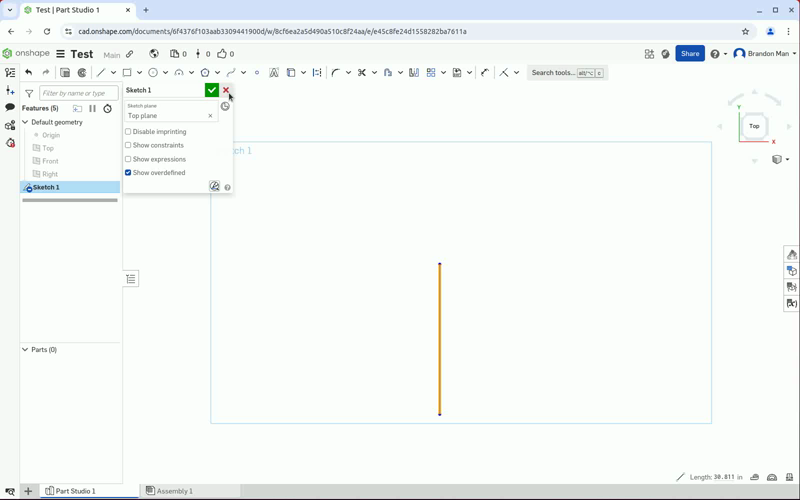
key(shift+h)
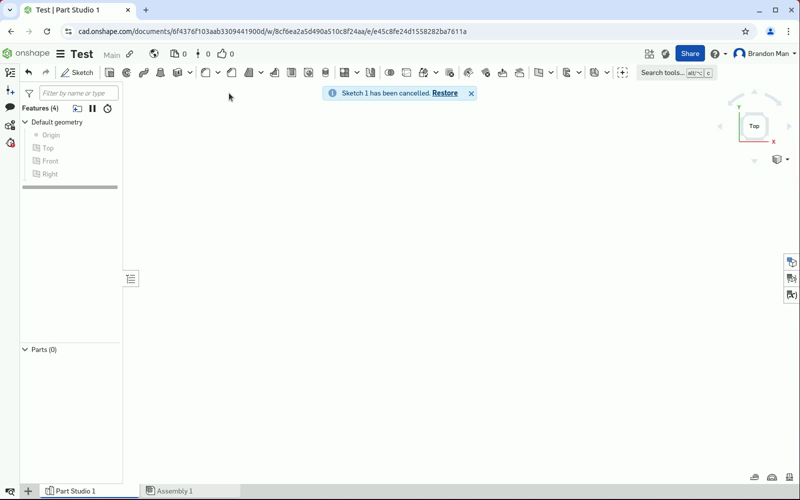
mouse_move(73, 352)
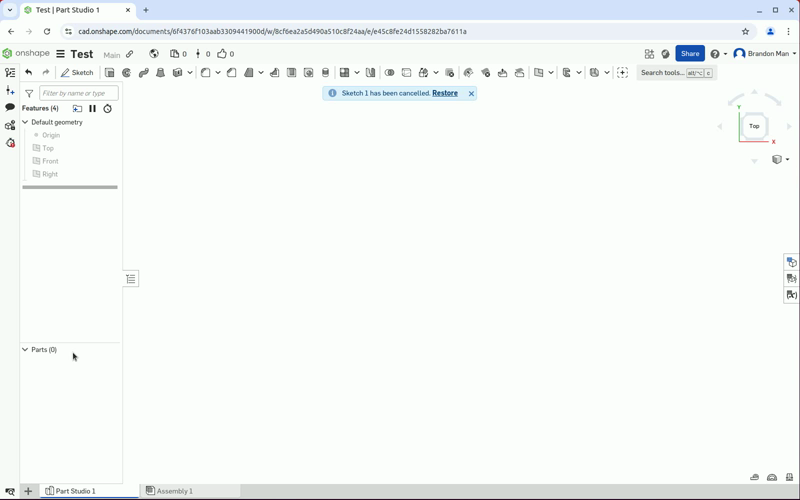
key(y)
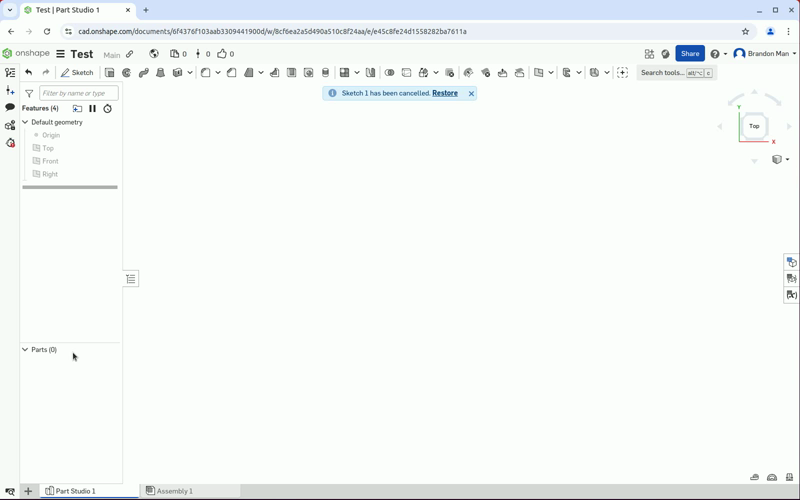
key(shift+p)
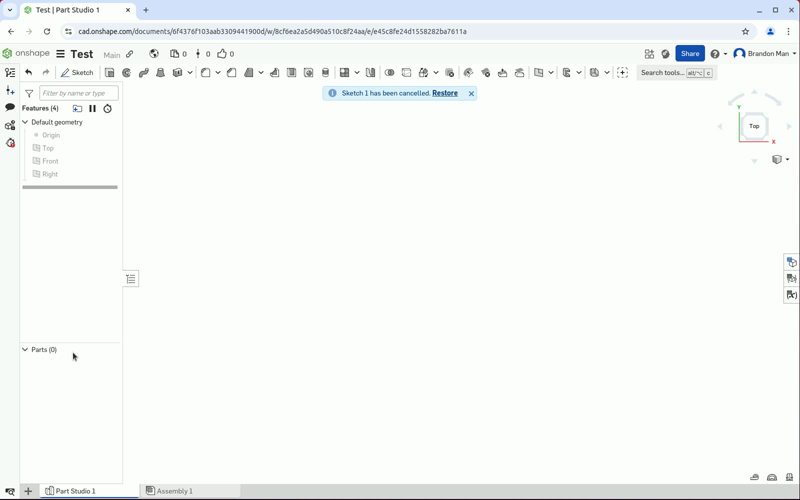
key(space)
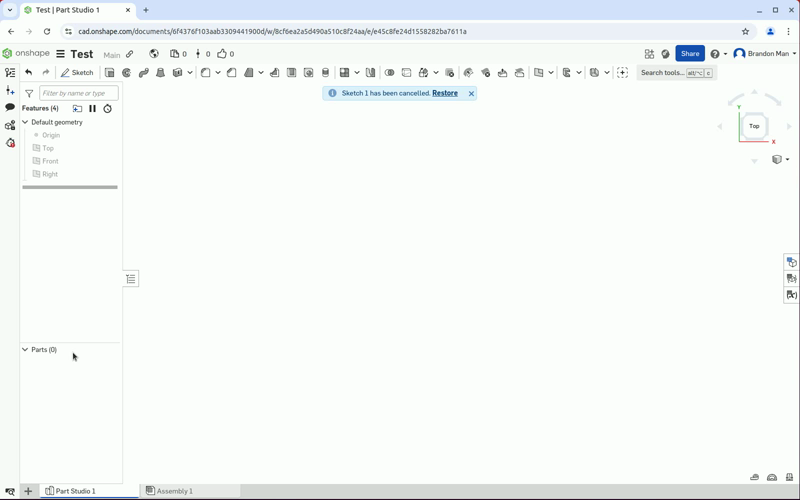
key_down(shift)
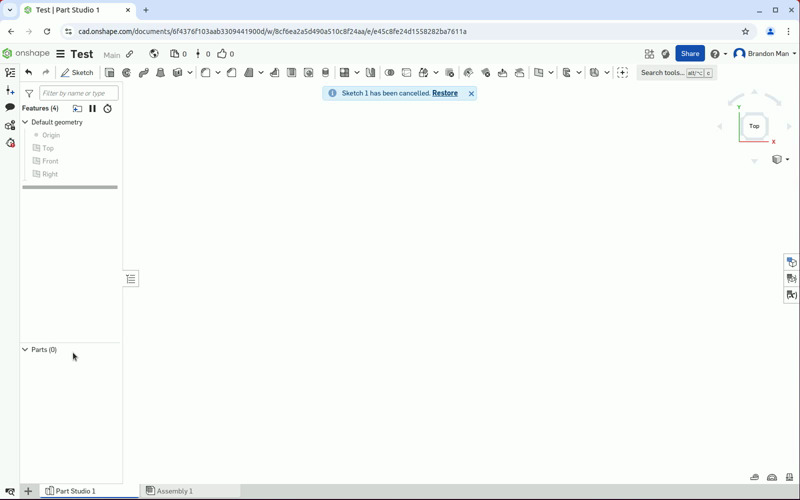
key(up)
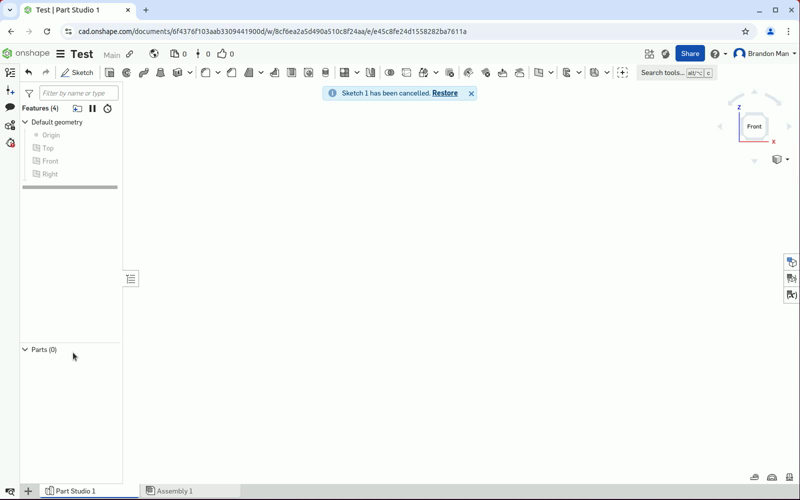
key_up(shift)
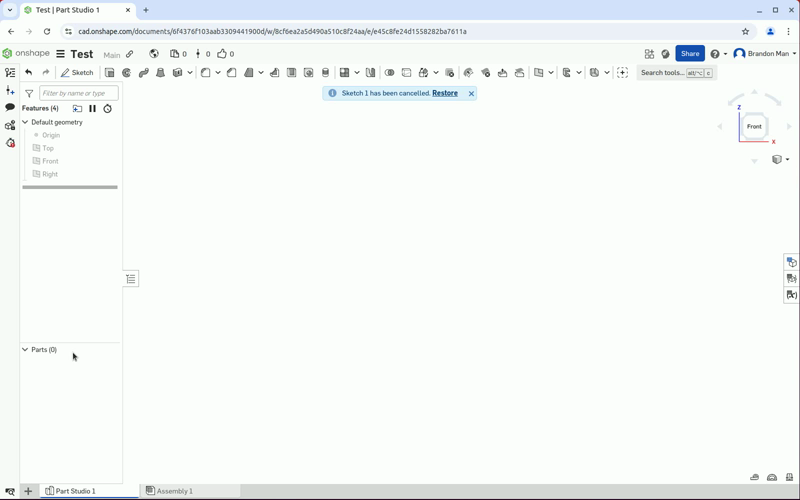
mouse_move(73, 352)
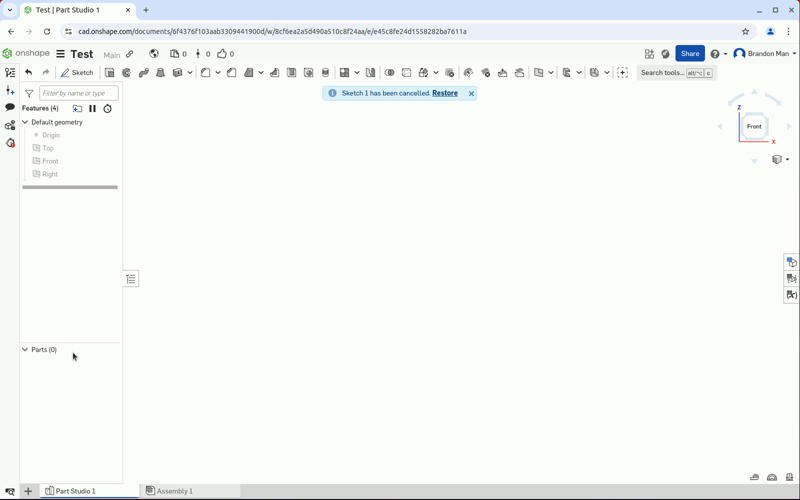
key(shift+y)
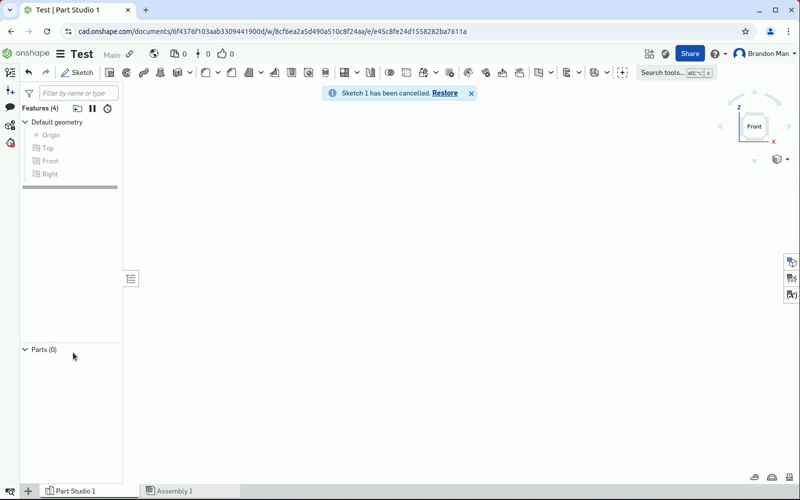
key(shift+s)
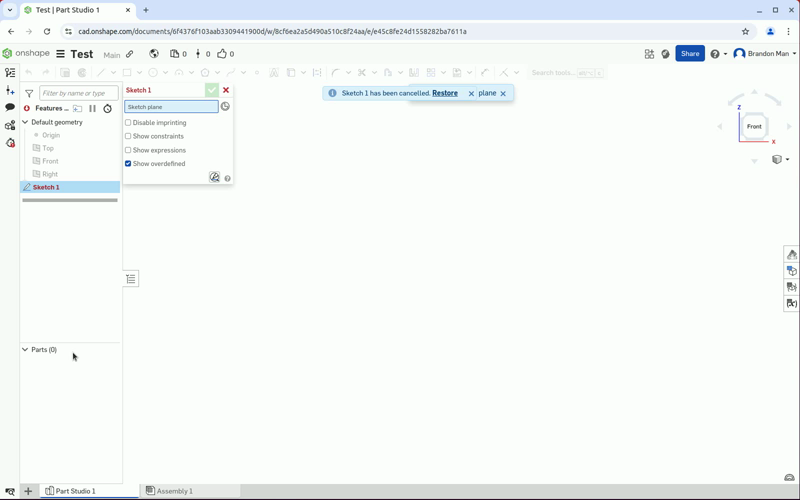
mouse_move(73, 163)
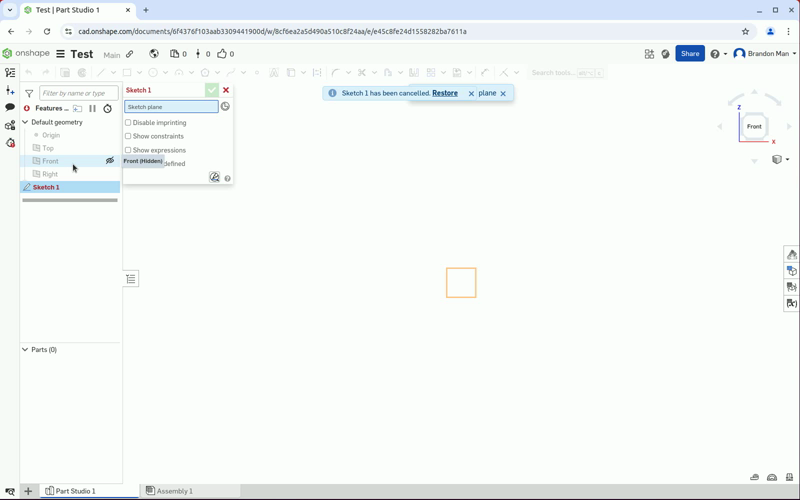
click(73, 163)
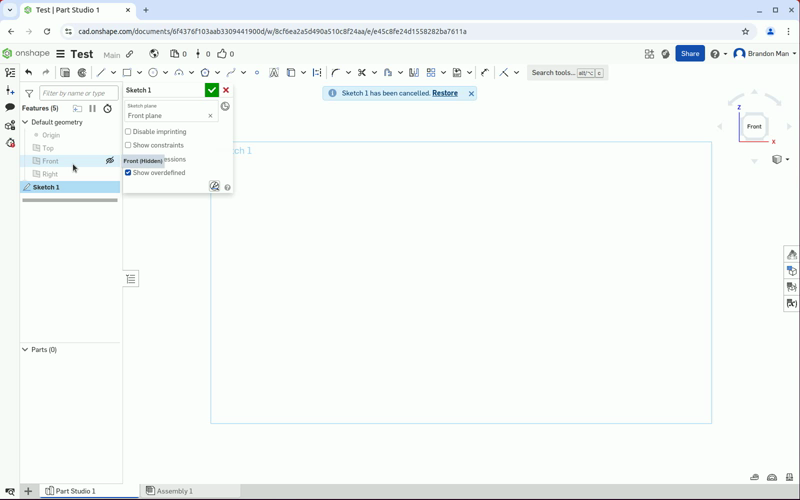
mouse_move(73, 352)
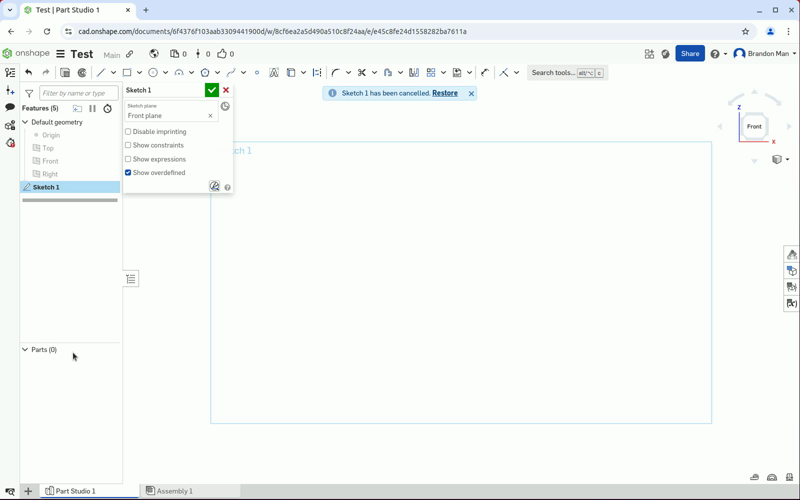
key(y)
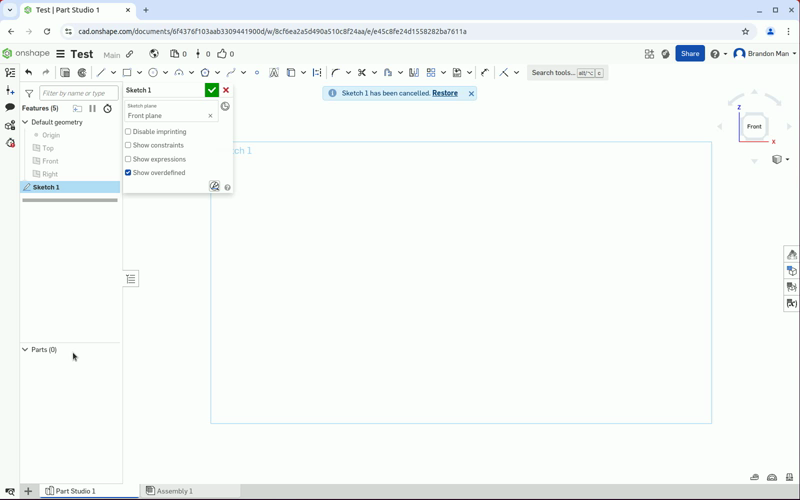
key(l)
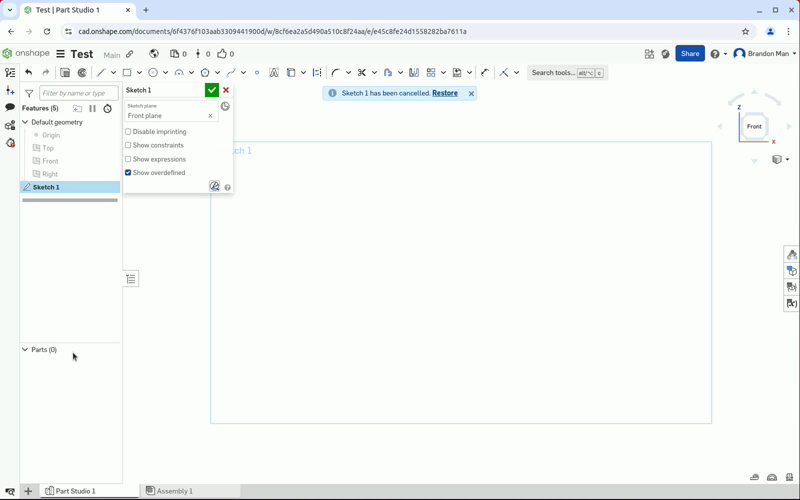
key_down(shift)
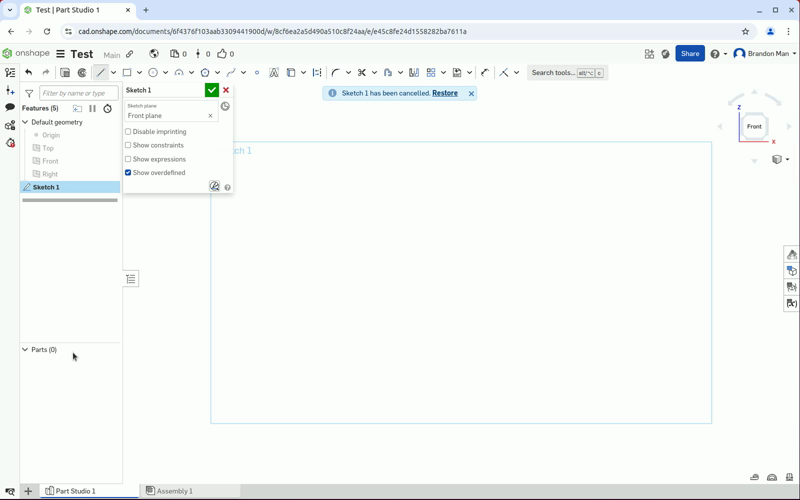
mouse_move(460, 282)
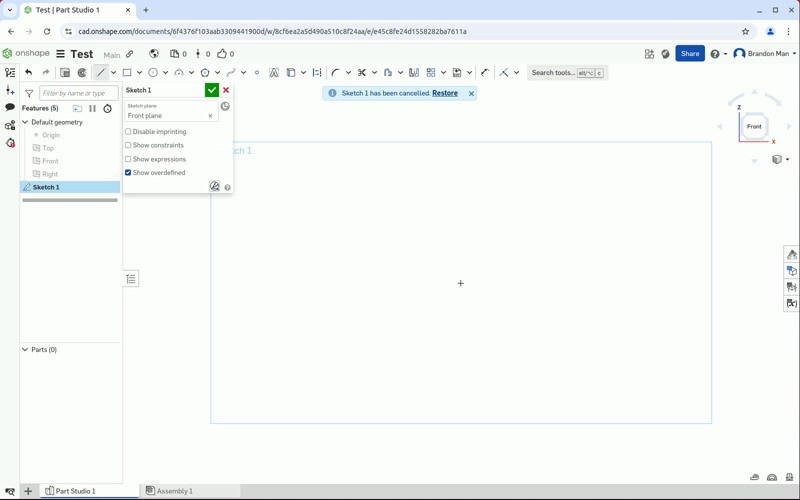
click(460, 282)
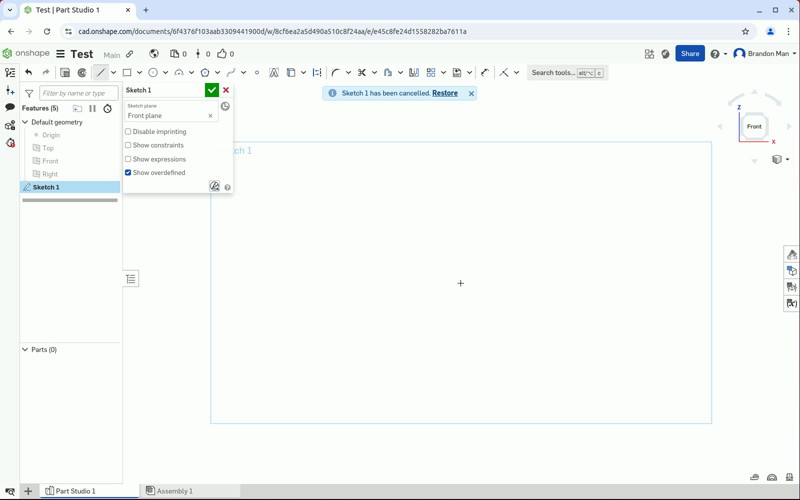
key_up(shift)
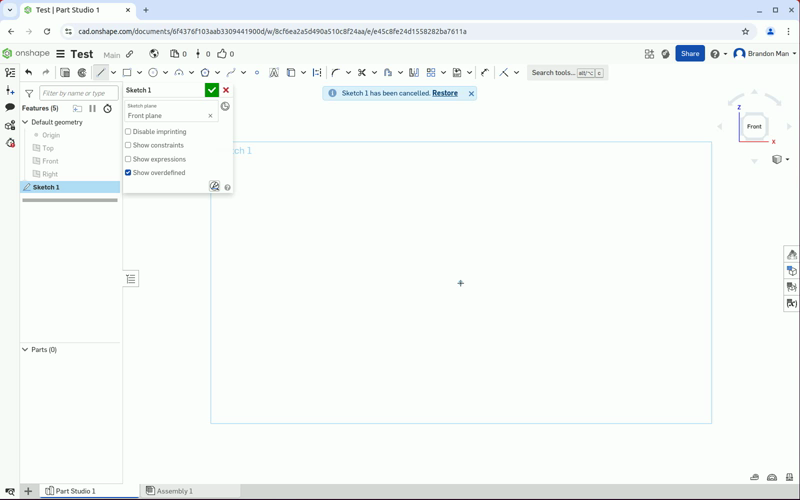
key_down(shift)
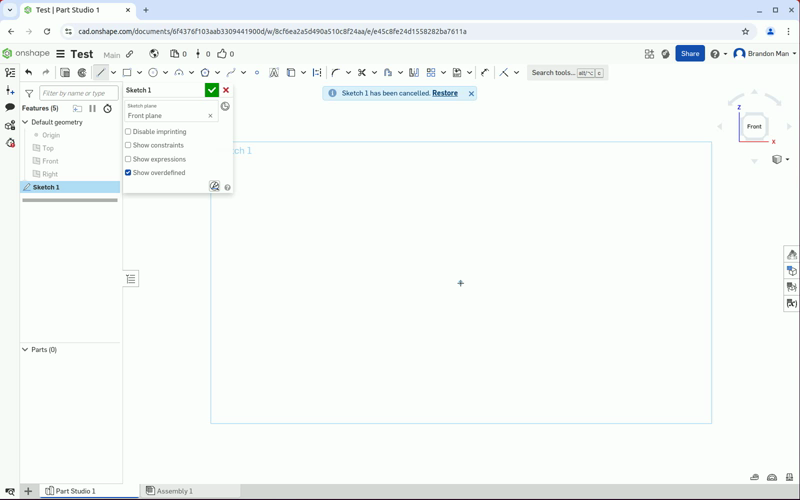
mouse_move(573, 282)
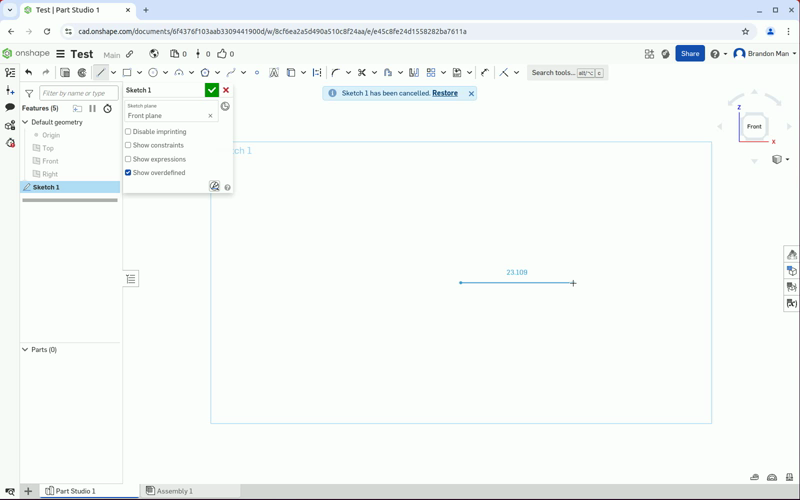
click(573, 282)
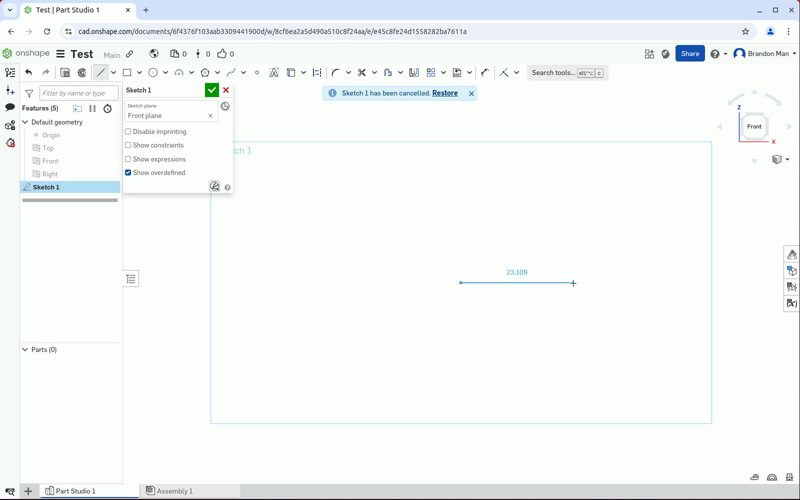
key_up(shift)
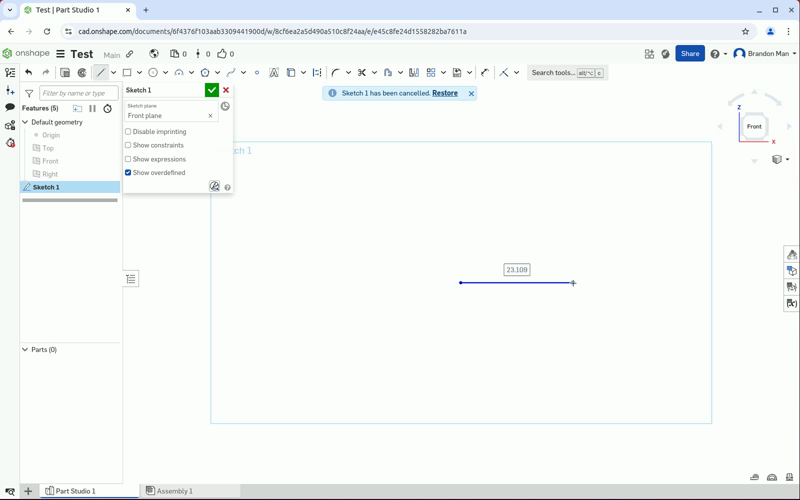
key_down(shift)
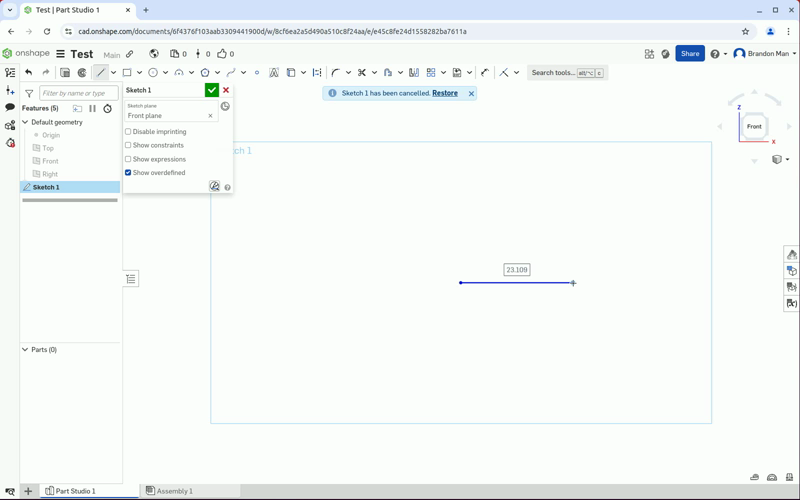
mouse_move(589, 282)
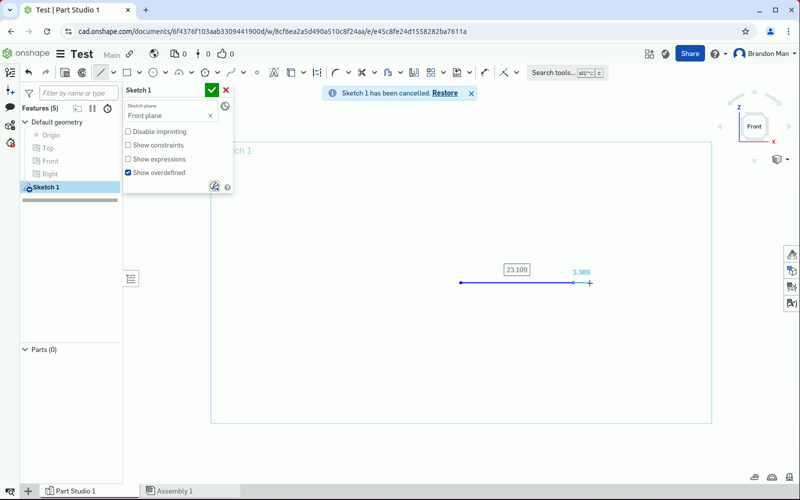
mouse_move(573, 264)
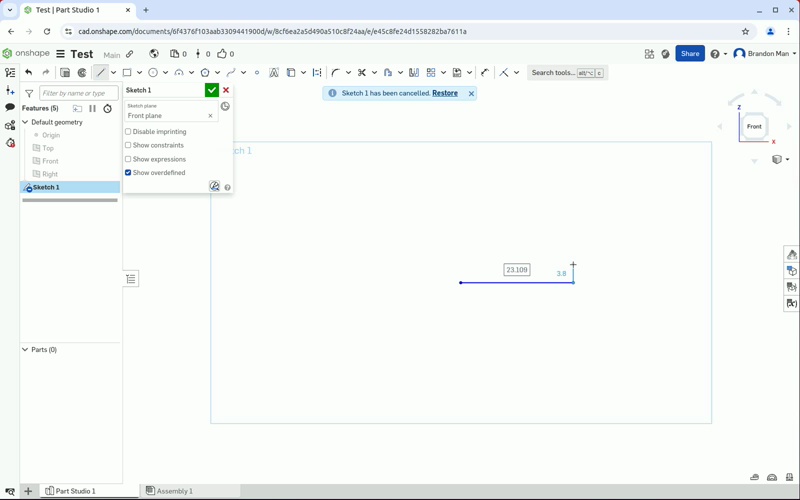
click(573, 264)
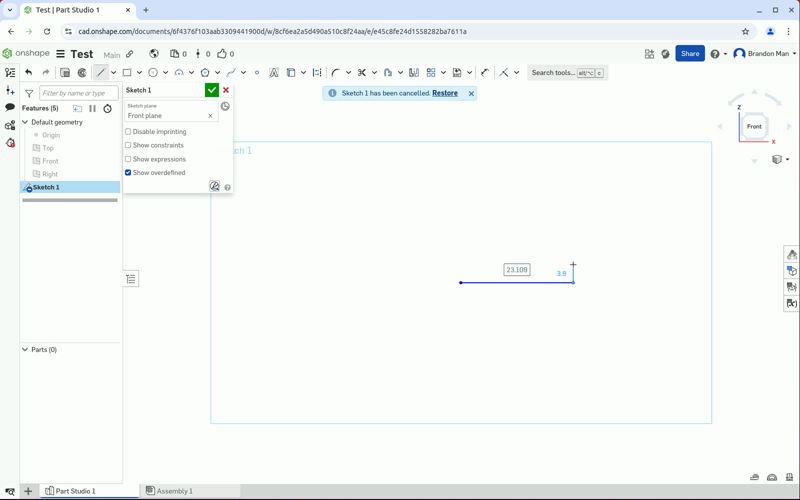
key_up(shift)
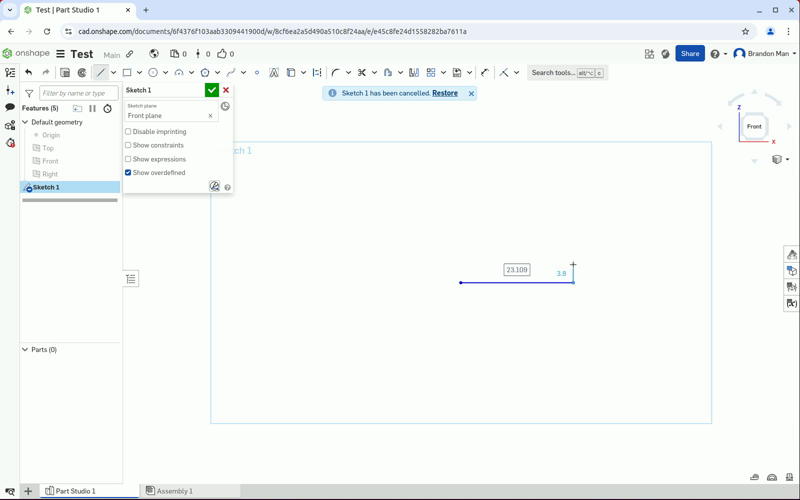
key_down(shift)
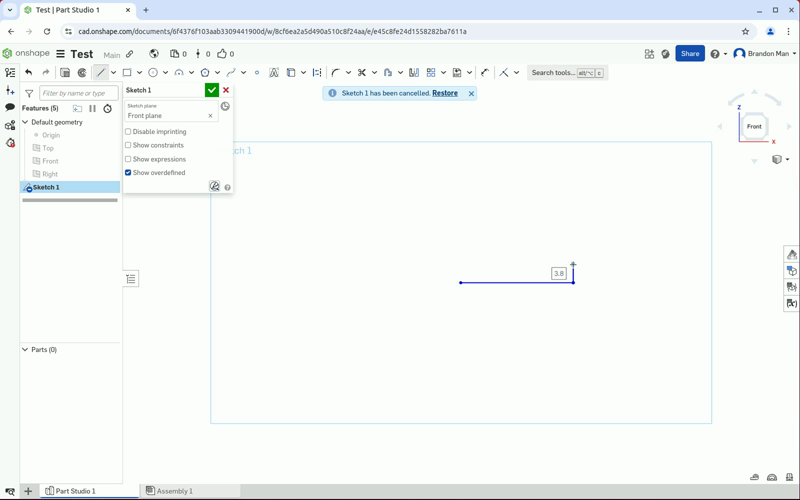
mouse_move(479, 264)
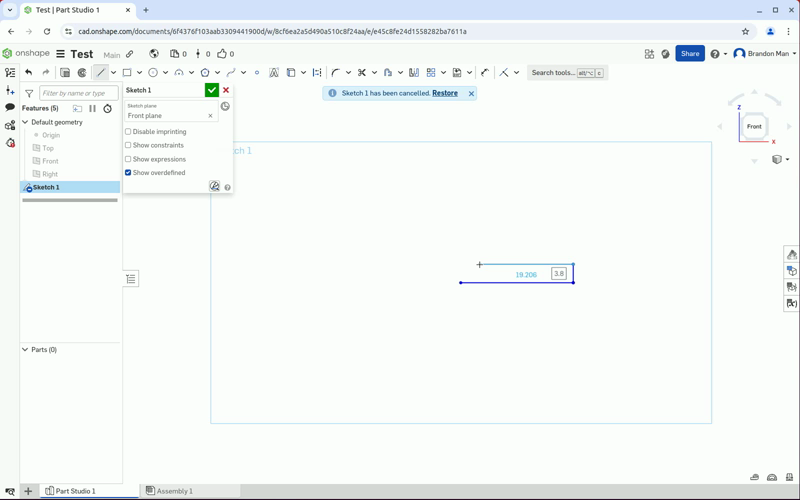
click(479, 264)
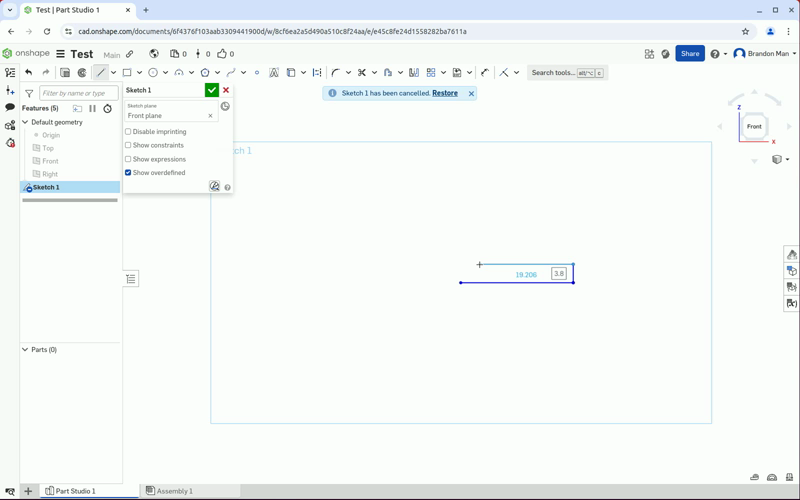
key_up(shift)
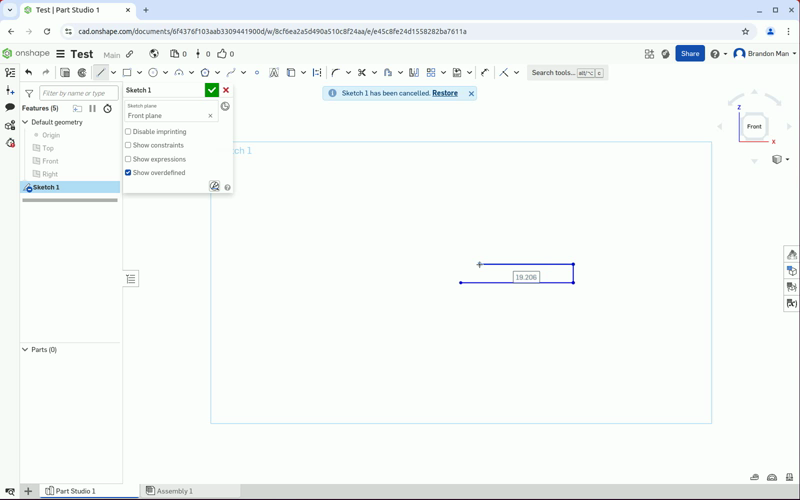
key_down(shift)
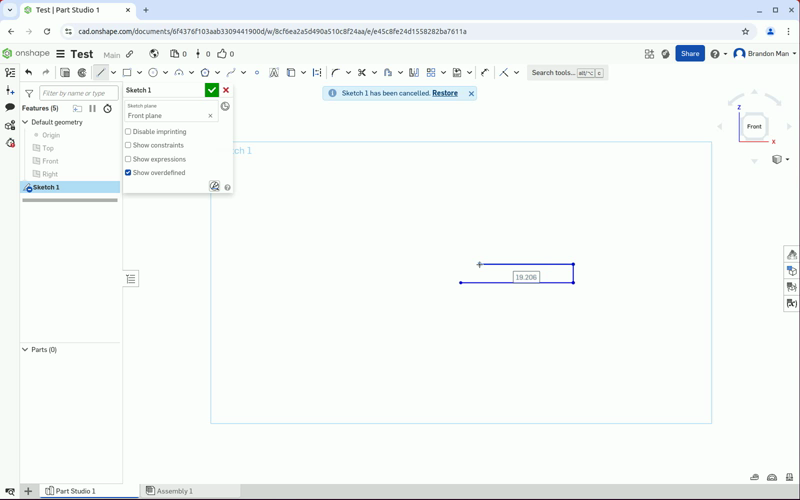
mouse_move(509, 264)
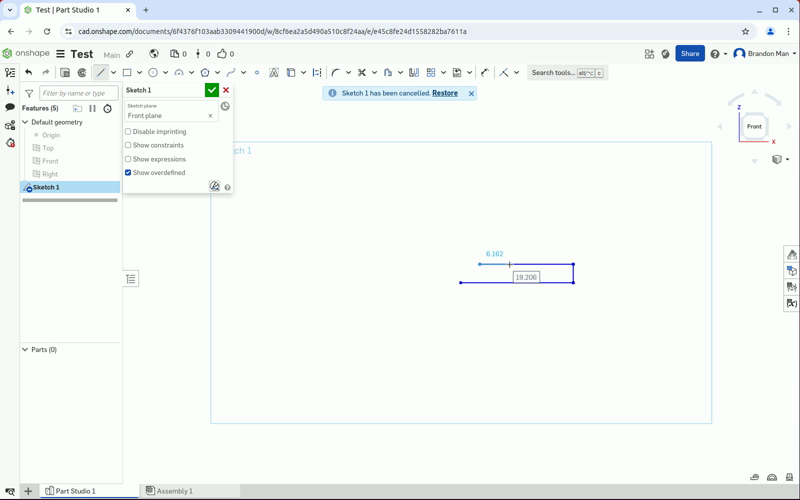
mouse_move(479, 245)
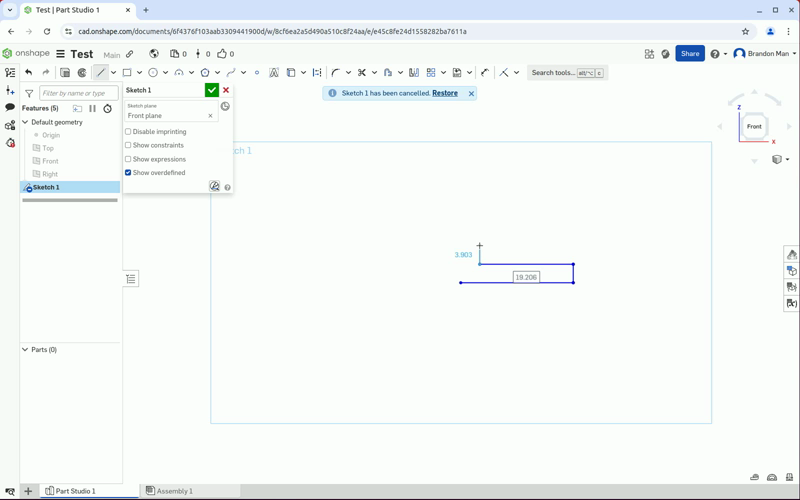
click(479, 245)
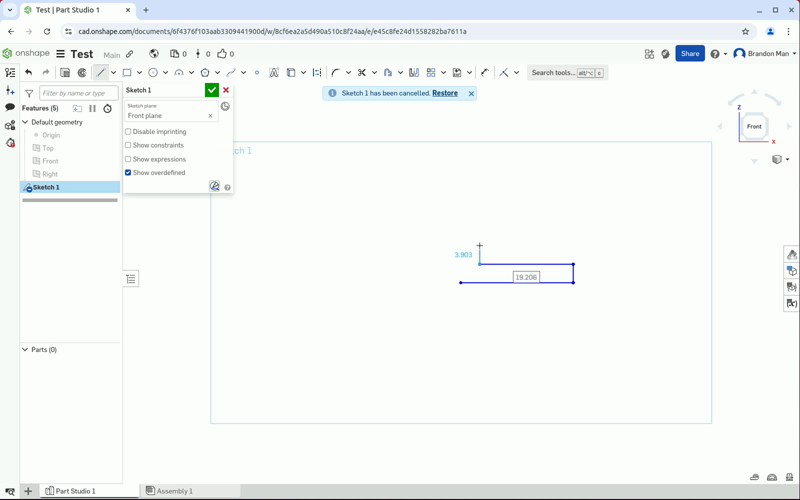
key_up(shift)
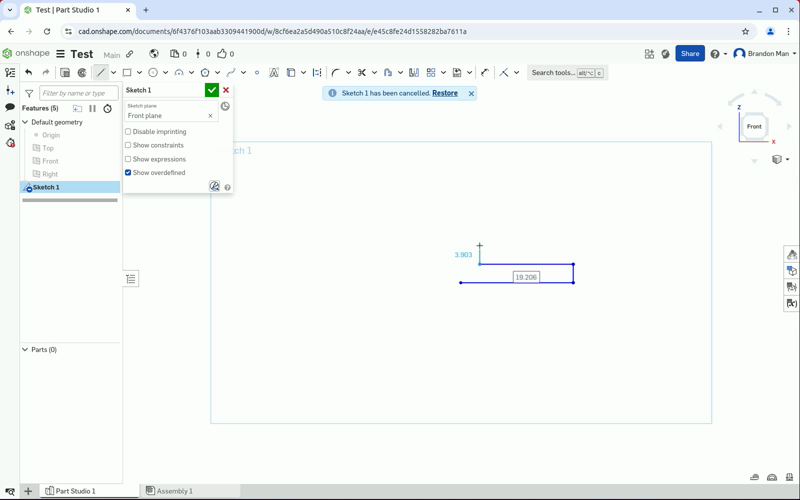
key_down(shift)
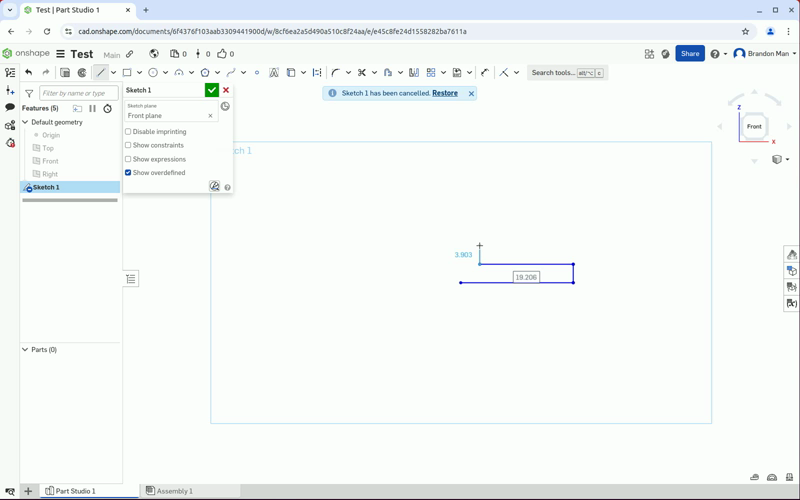
mouse_move(509, 245)
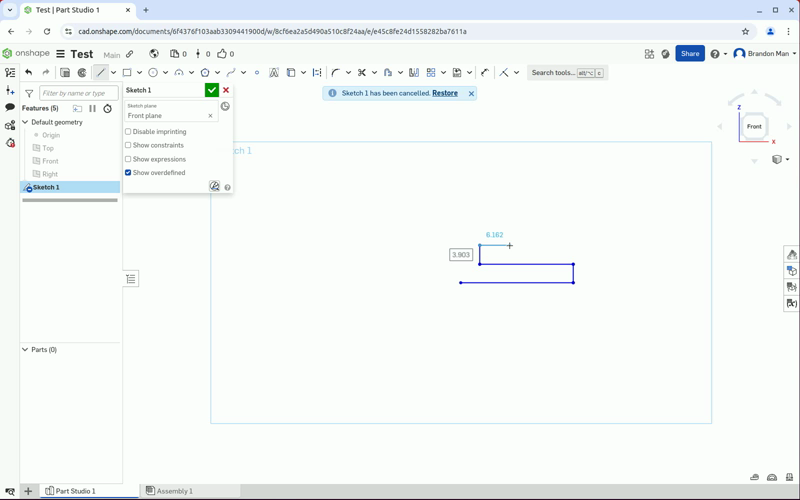
mouse_move(460, 245)
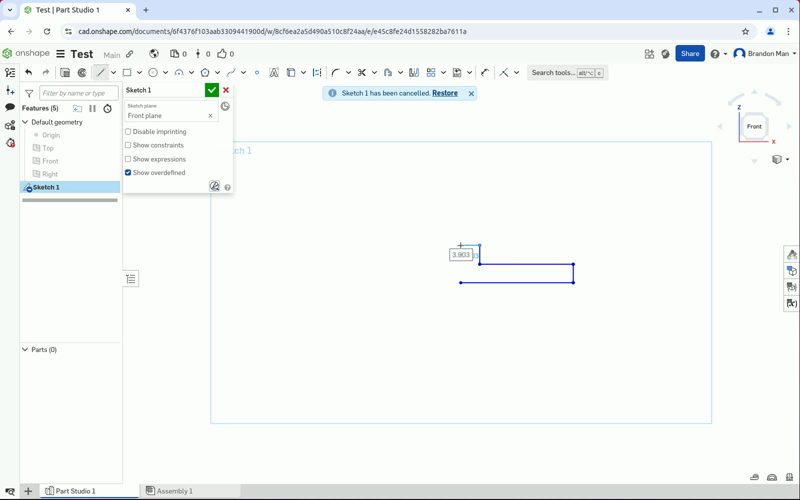
click(460, 245)
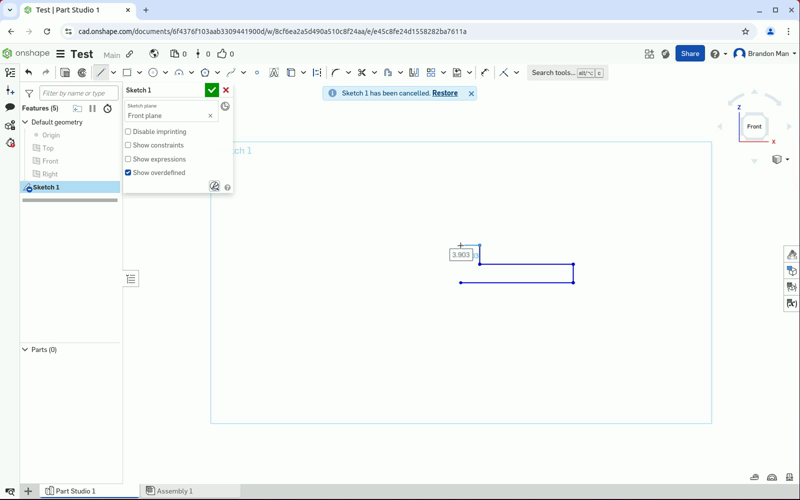
key_up(shift)
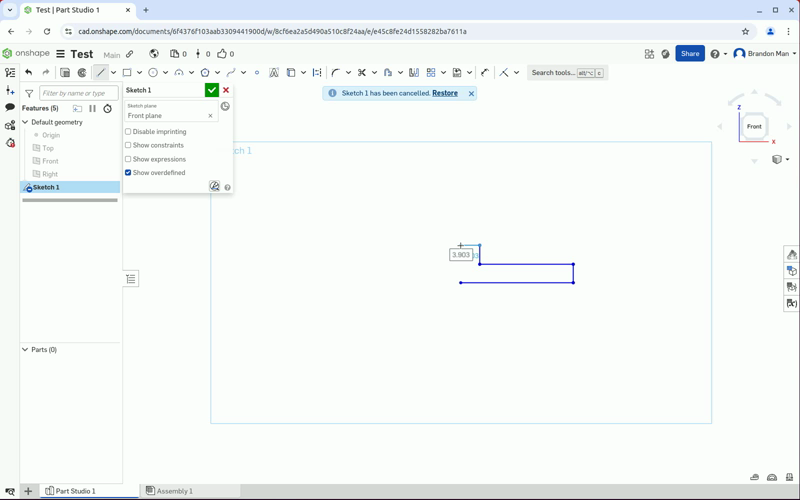
mouse_move(490, 245)
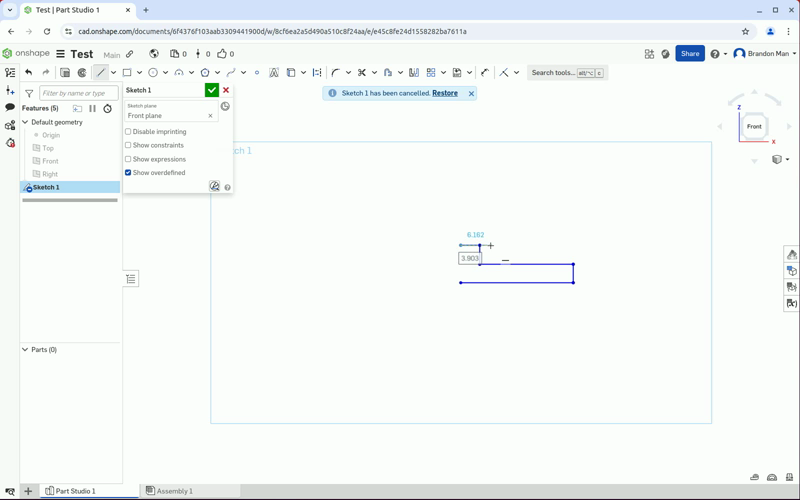
key_down(shift)
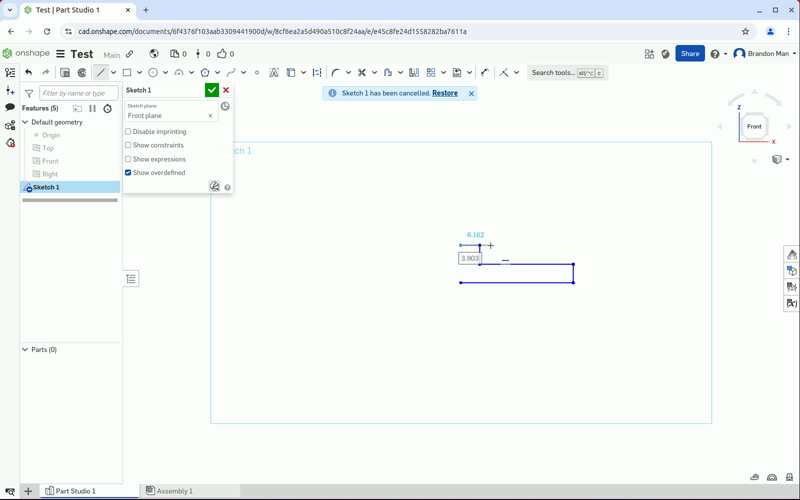
mouse_move(460, 282)
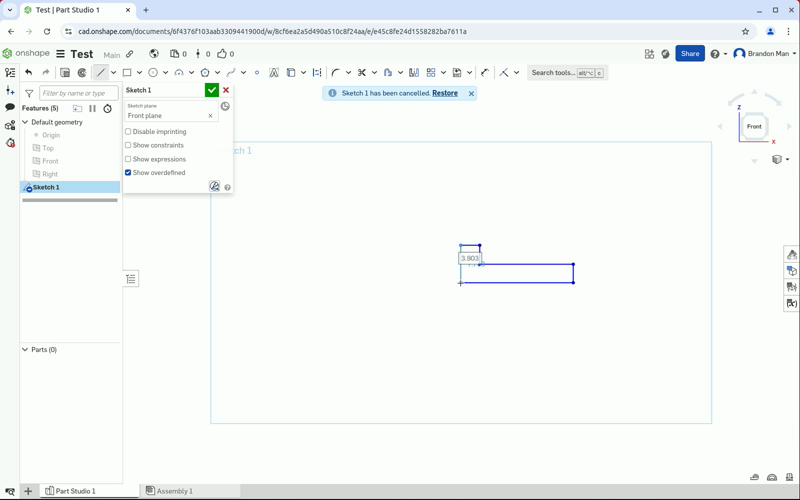
key_up(shift)
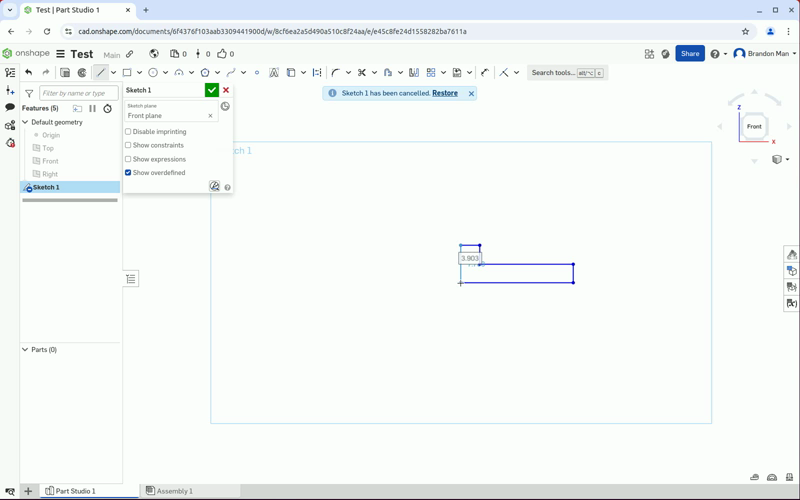
click(460, 282)
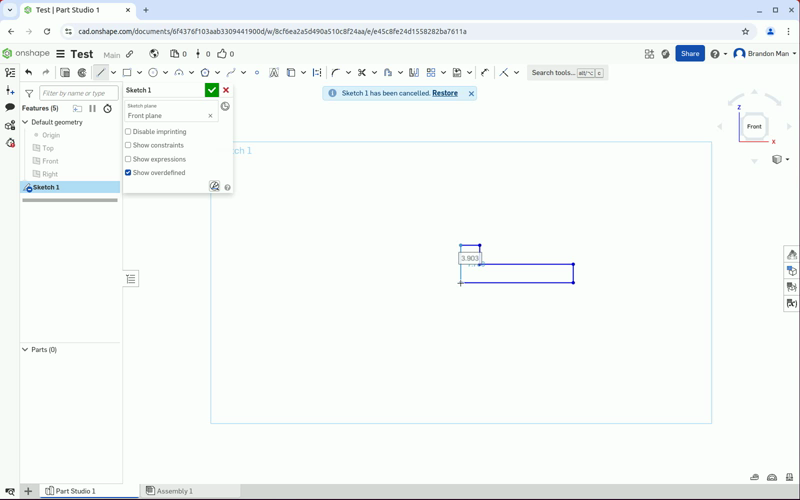
key(esc)
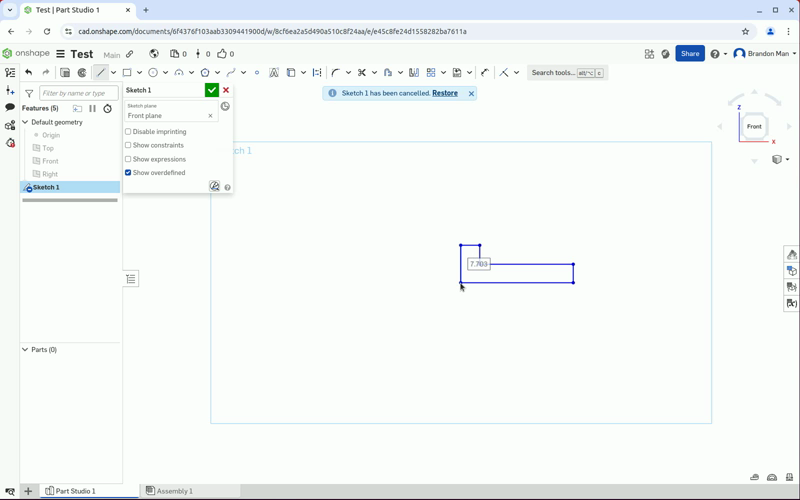
mouse_move(469, 267)
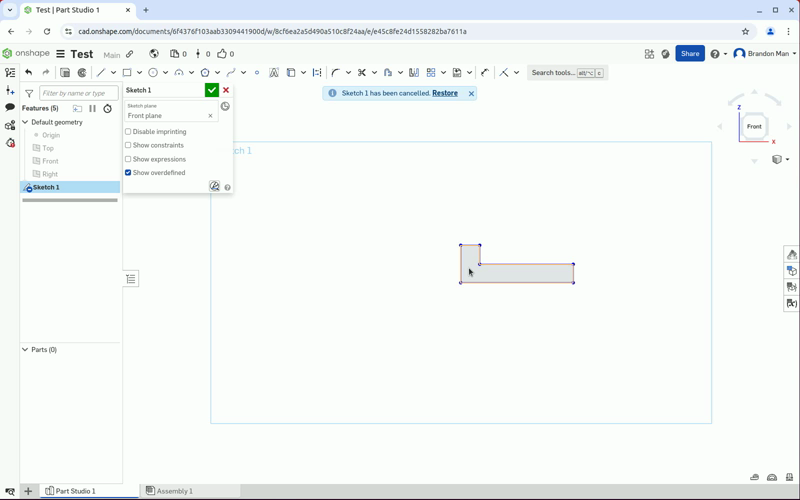
click(469, 267)
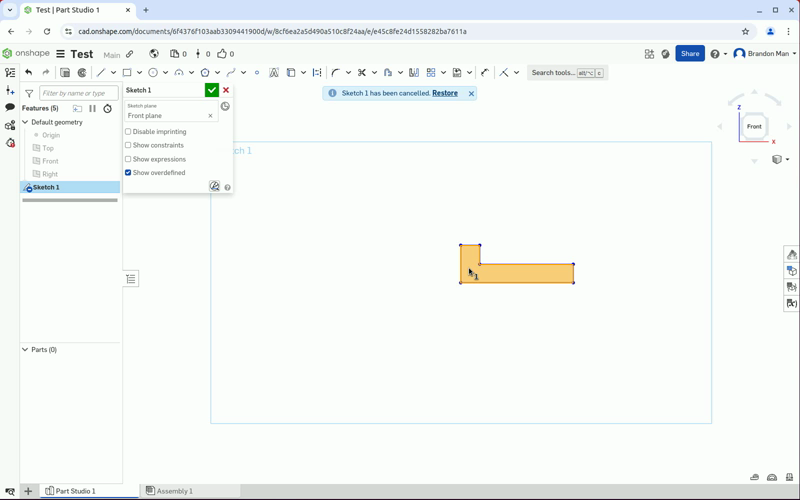
mouse_move(73, 352)
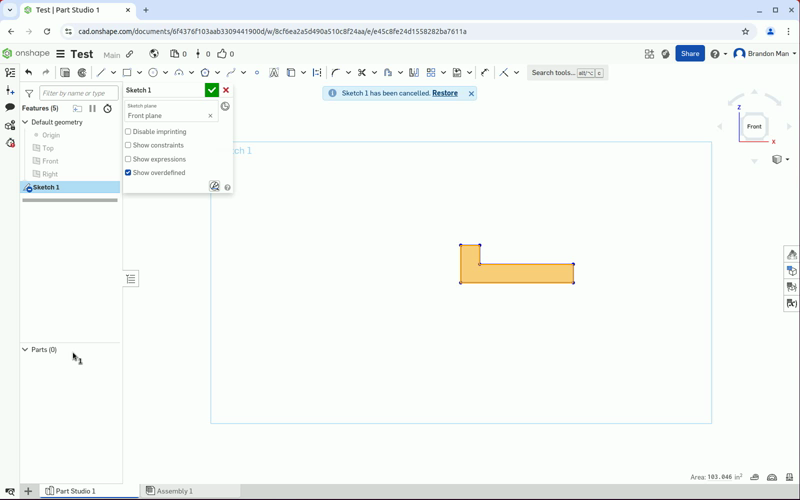
key(shift+y)
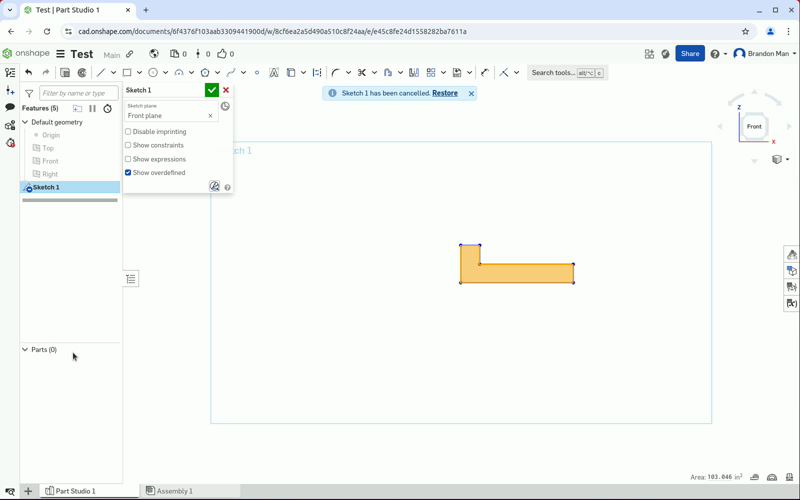
key(shift+e)
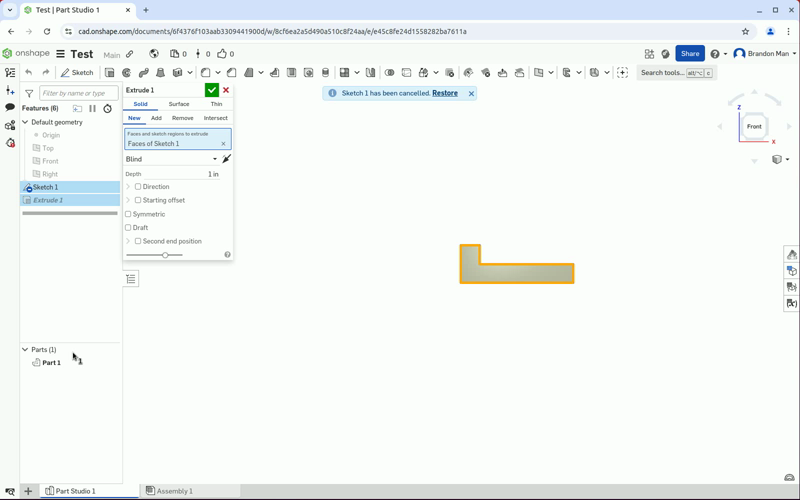
mouse_move(143, 106)
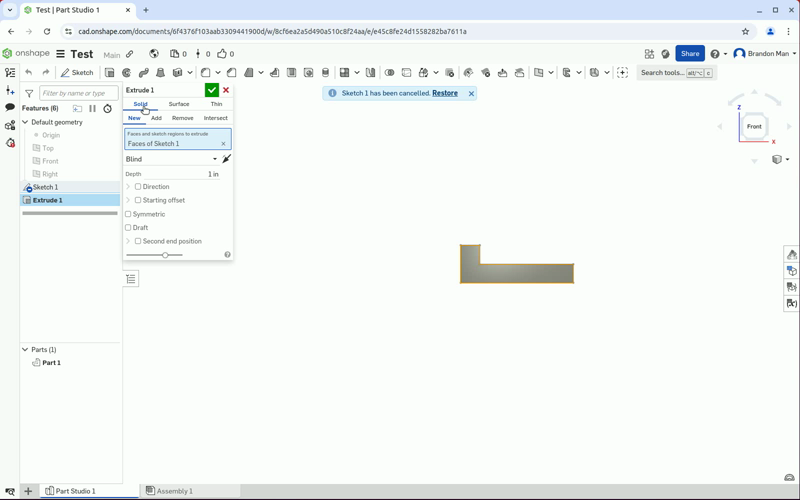
click(143, 106)
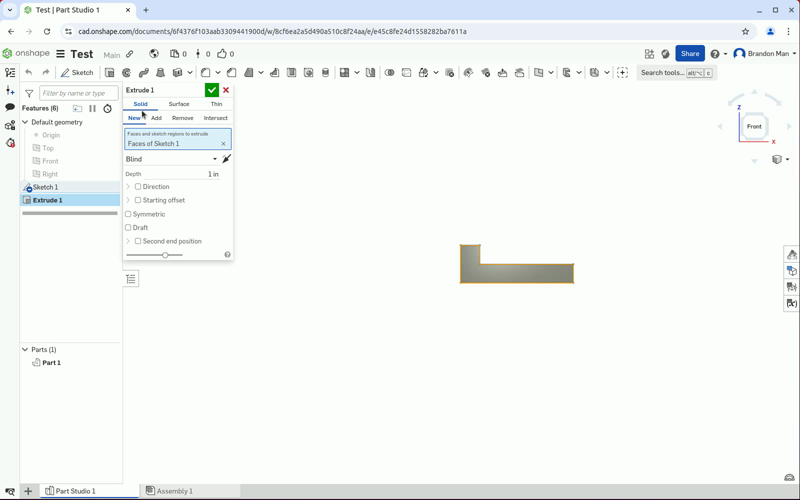
mouse_move(137, 120)
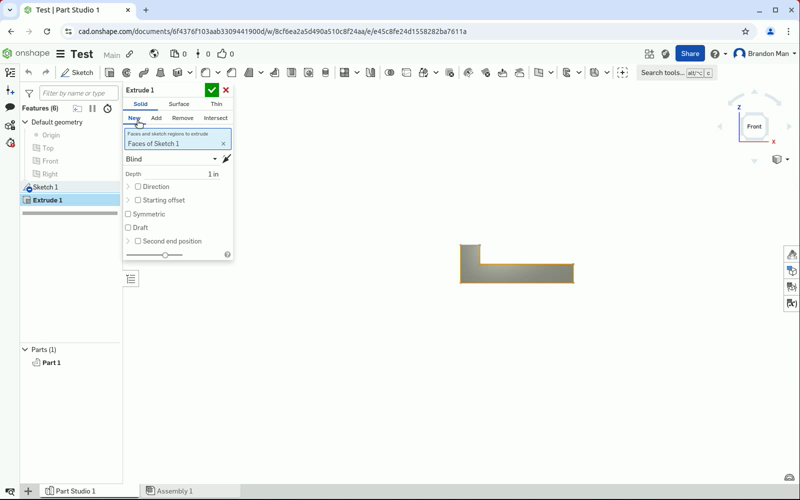
click(137, 120)
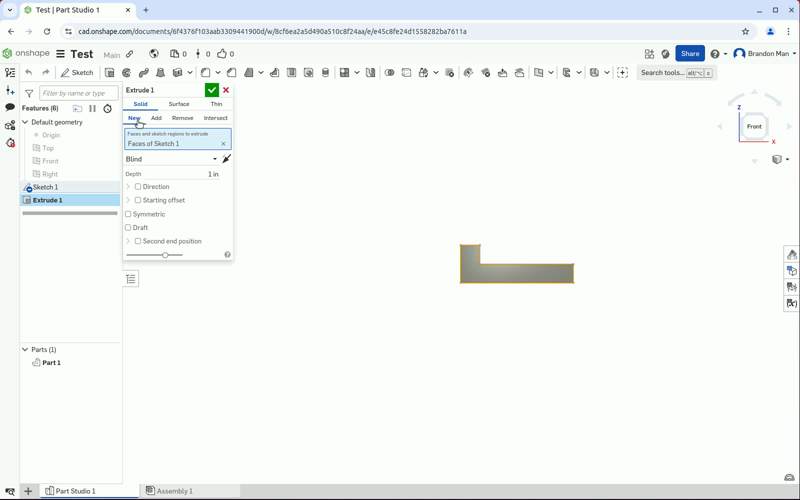
key(tab, 4)
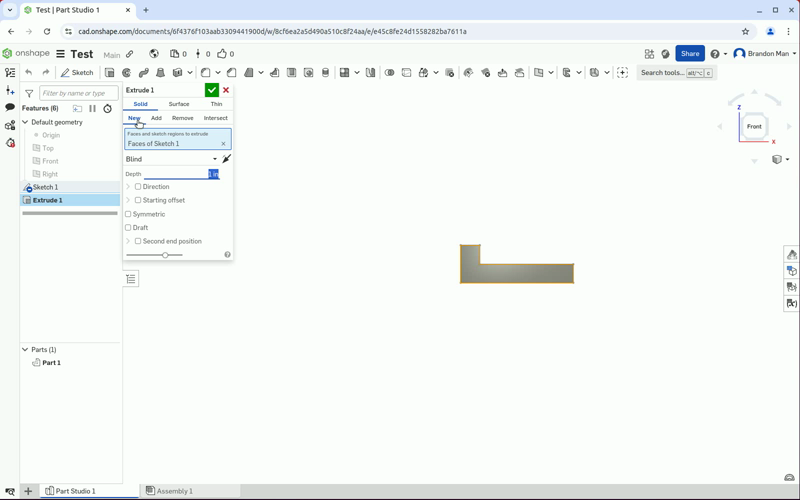
text(-11.554)
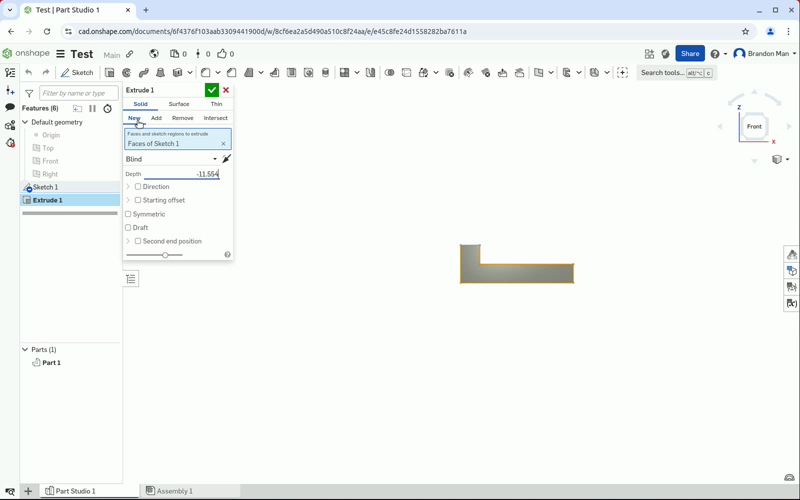
key(enter)
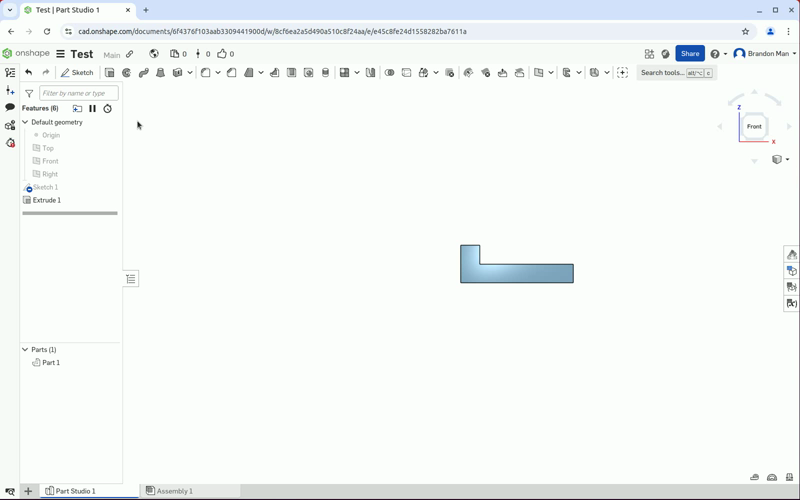
key(shift+h)
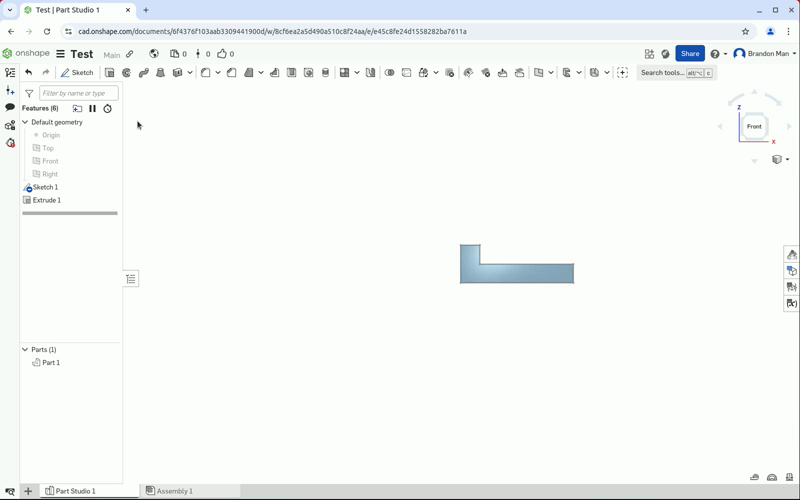
key(shift+h)
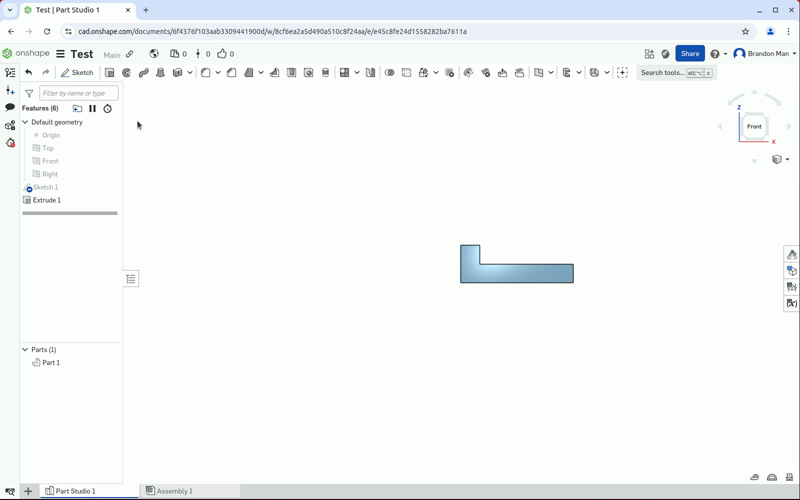
mouse_move(73, 189)
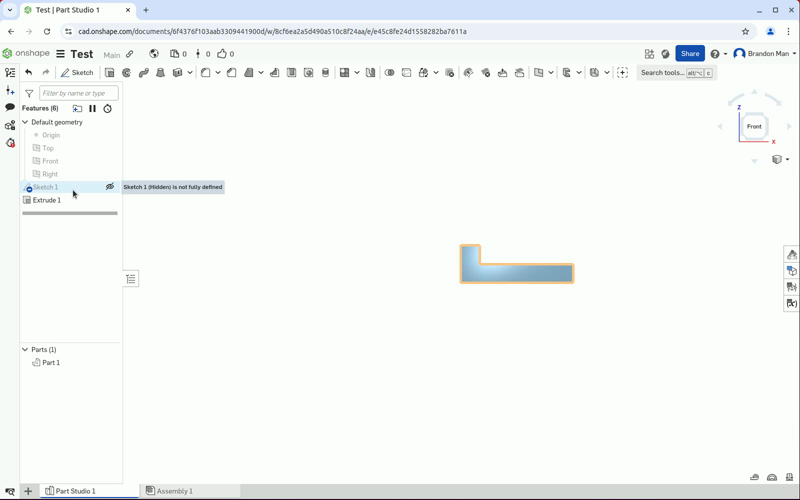
click(73, 189)
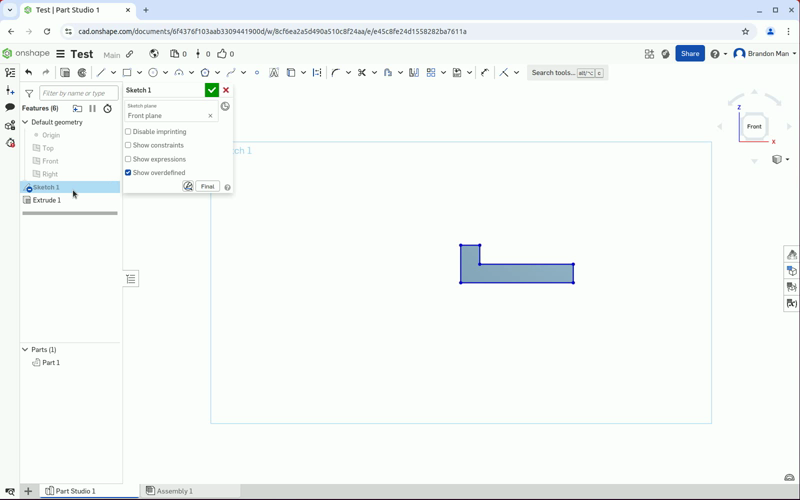
mouse_move(229, 92)
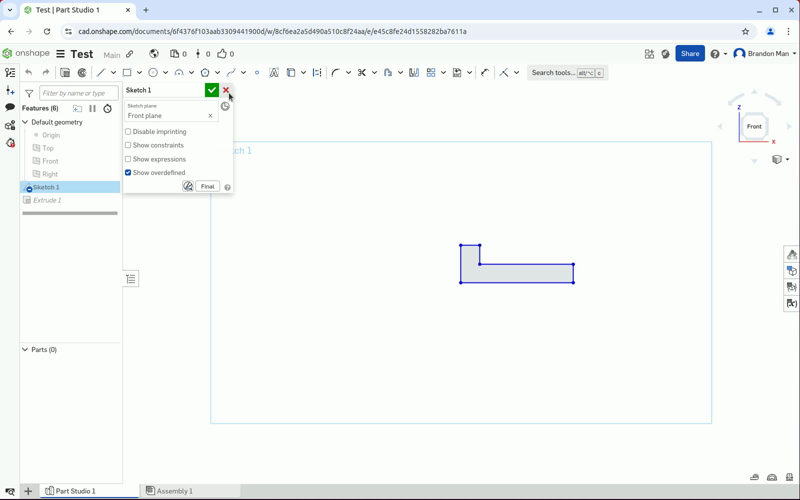
click(229, 92)
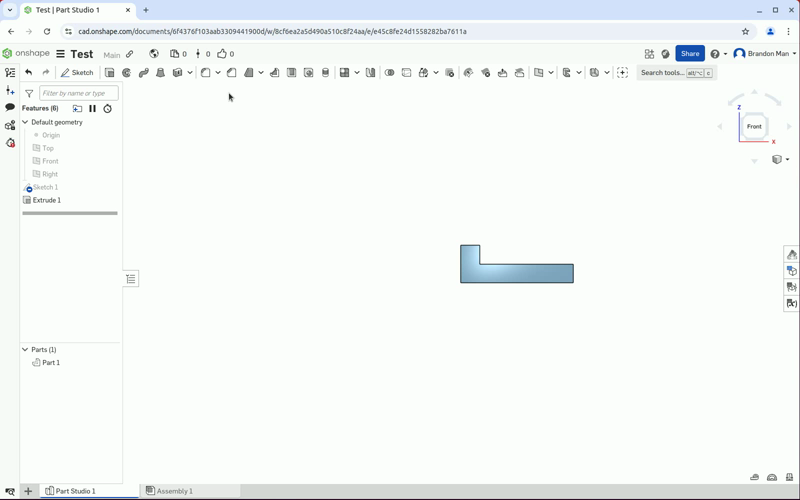
mouse_move(73, 352)
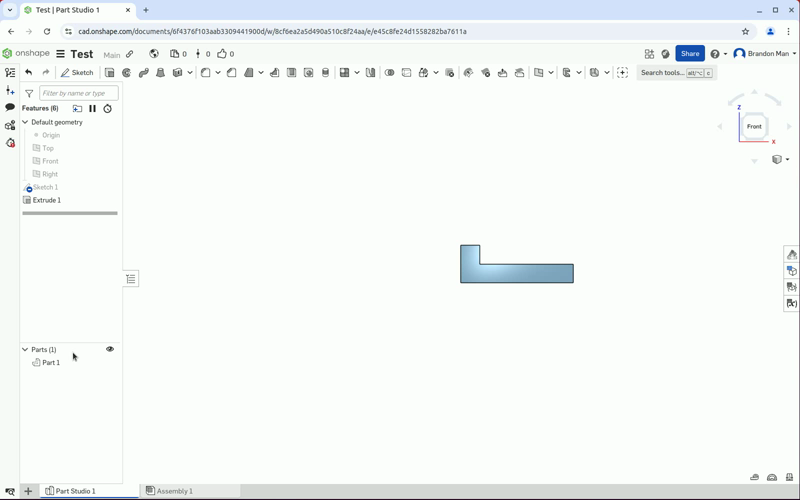
key(y)
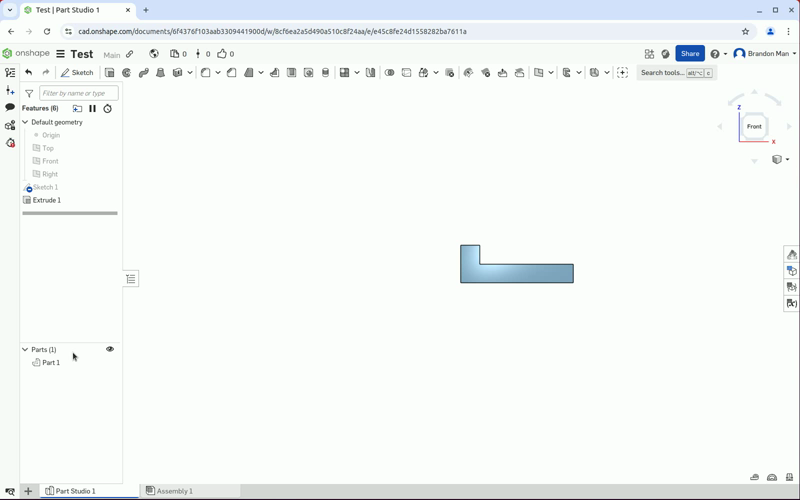
key(shift+p)
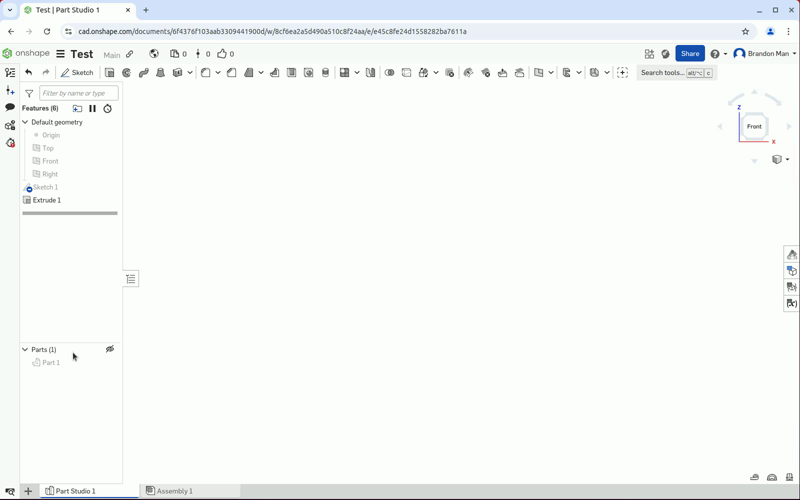
key(space)
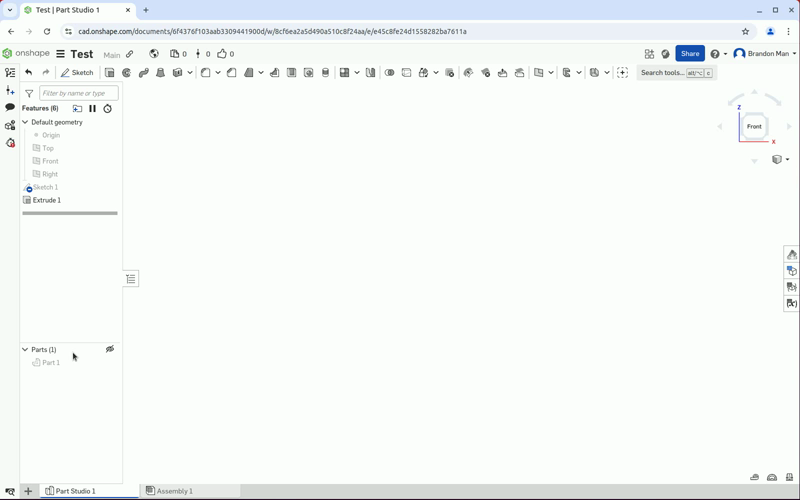
key_down(shift)
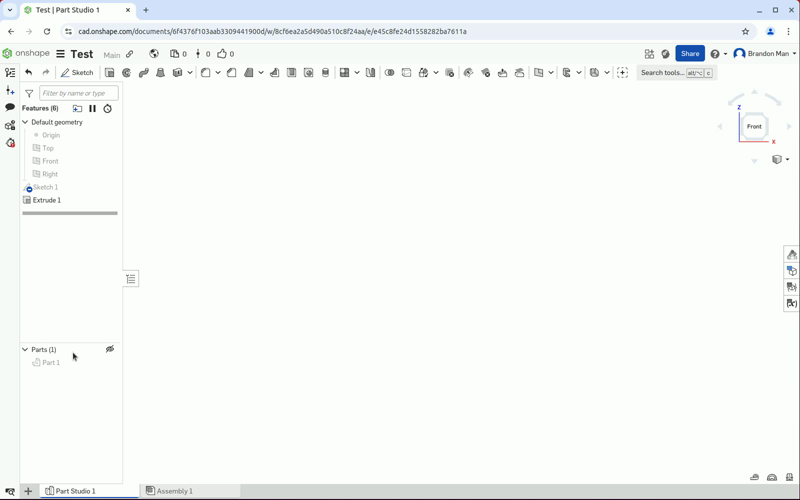
key(down)
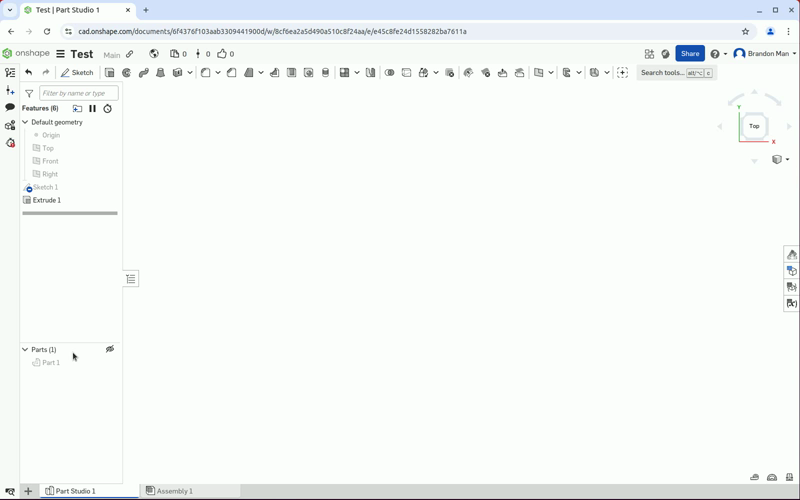
key_up(shift)
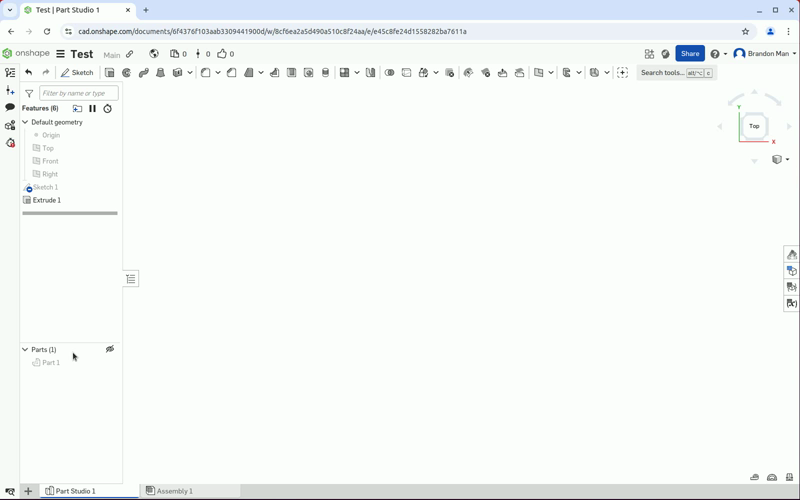
mouse_move(73, 352)
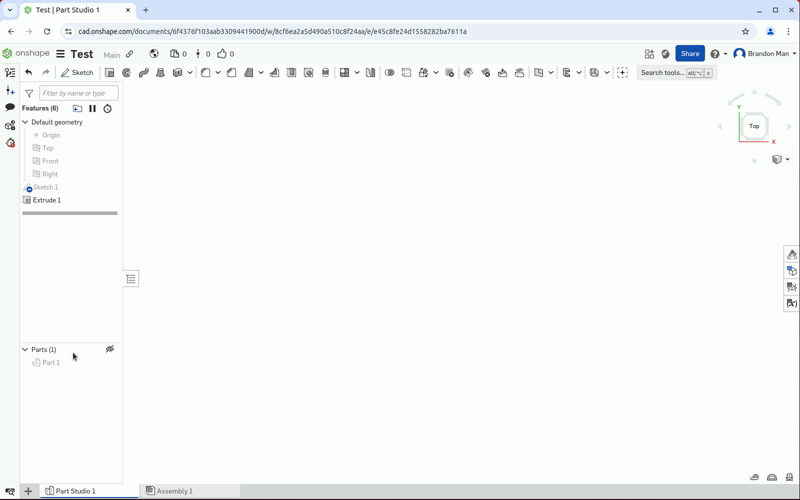
key(shift+y)
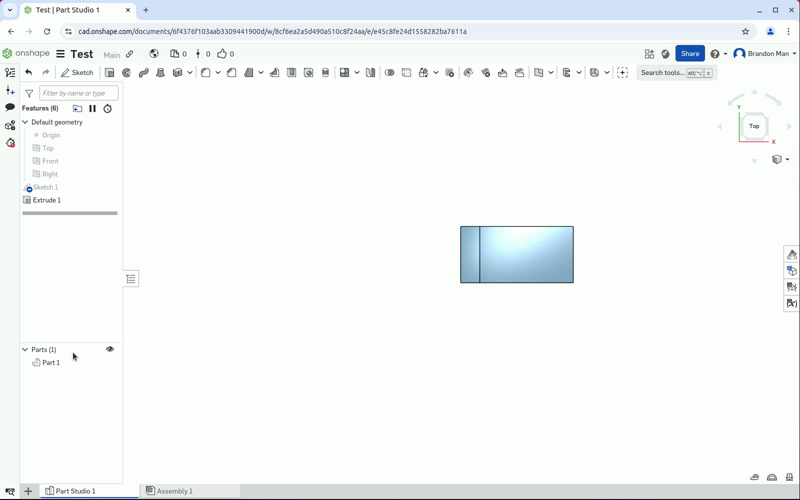
mouse_move(541, 75)
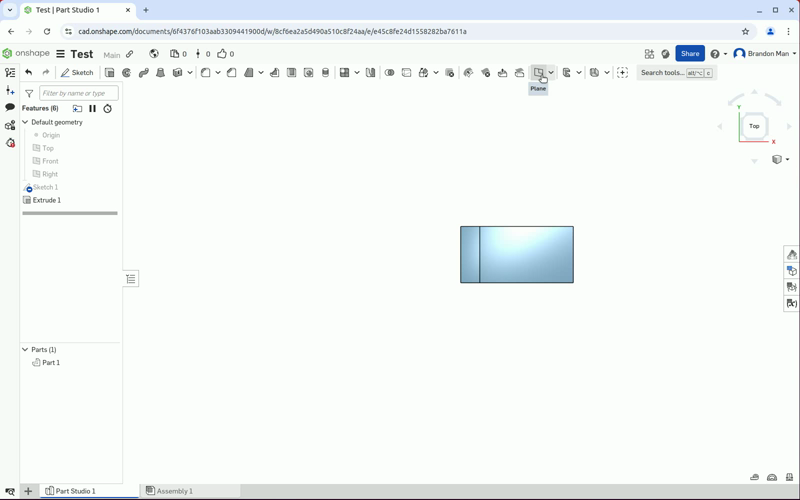
click(541, 75)
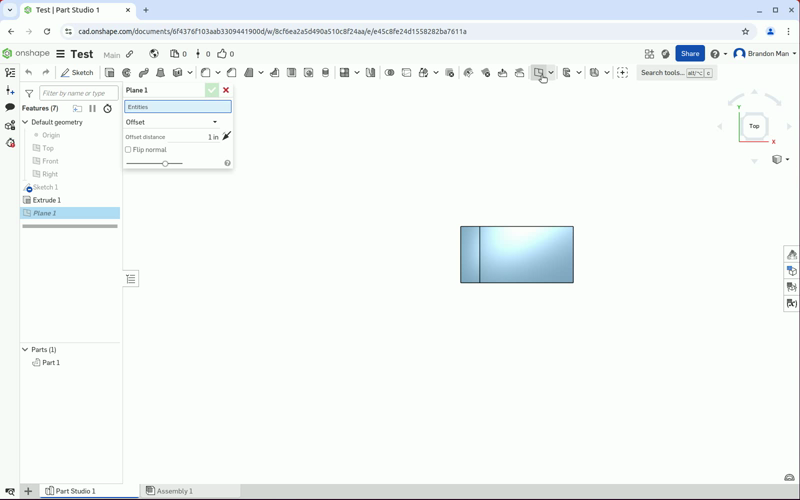
mouse_move(73, 150)
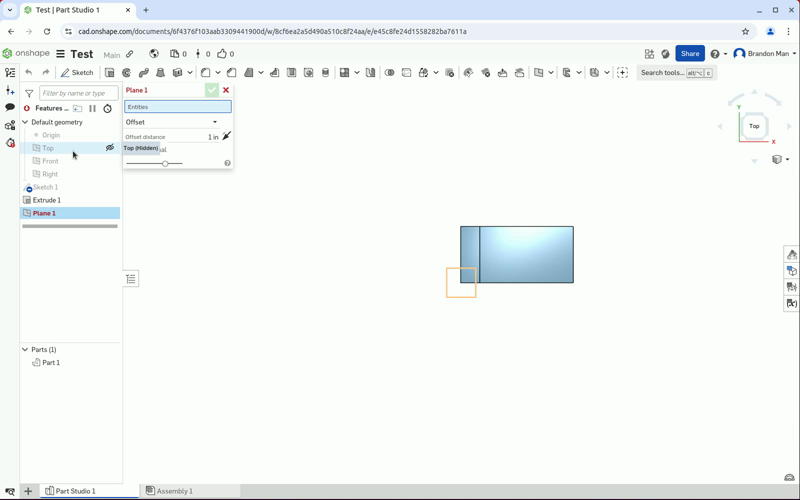
click(73, 150)
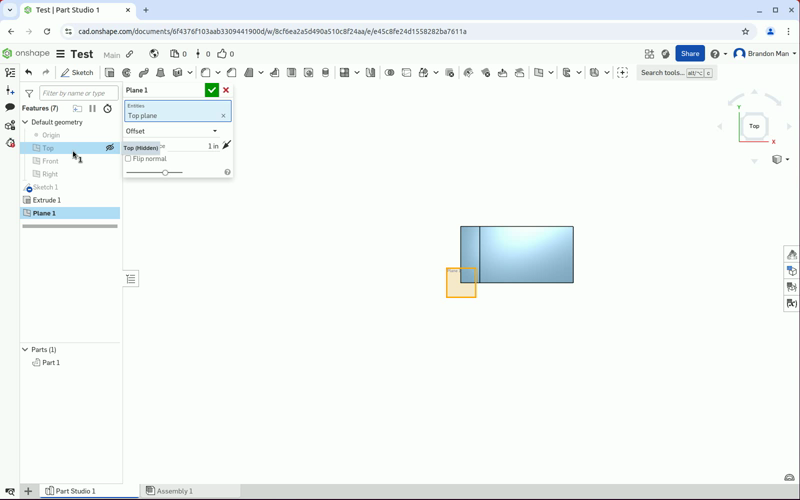
key(tab, 2)
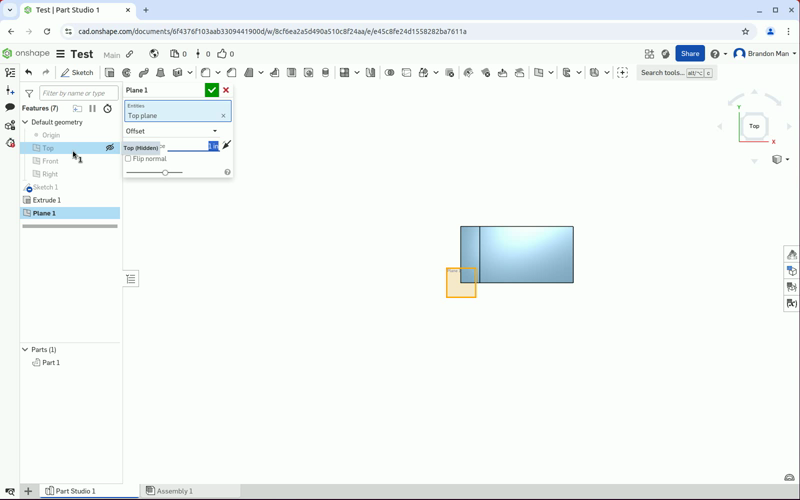
text(3.851)
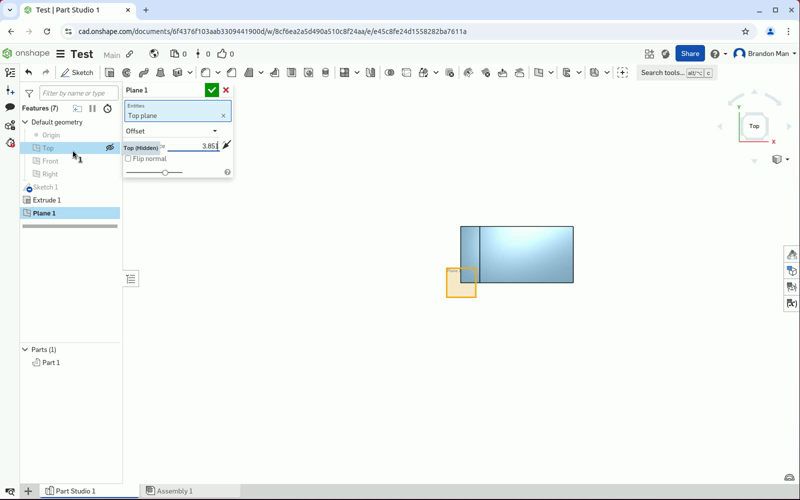
key(enter, 2)
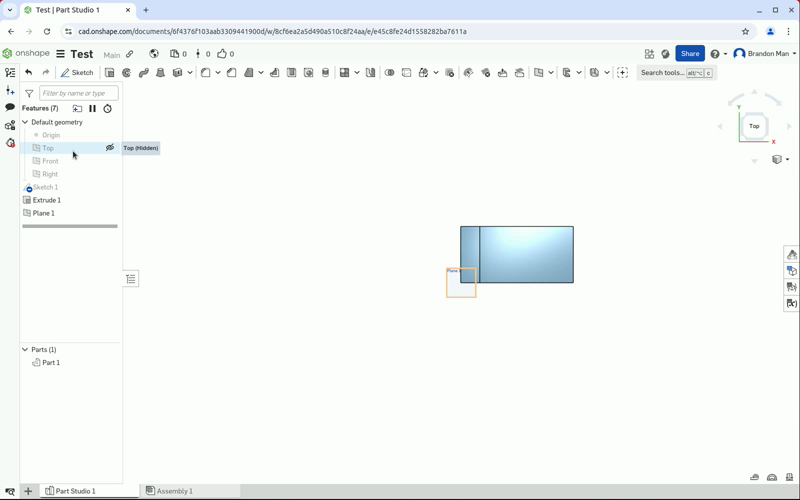
key(shift+s)
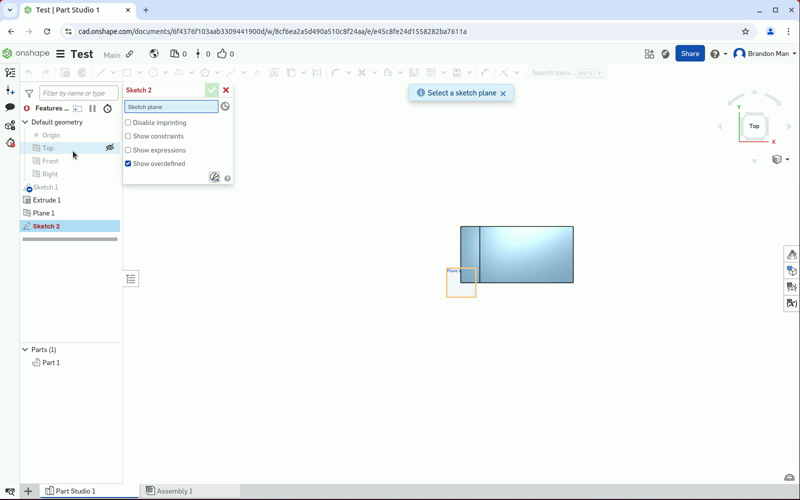
mouse_move(73, 215)
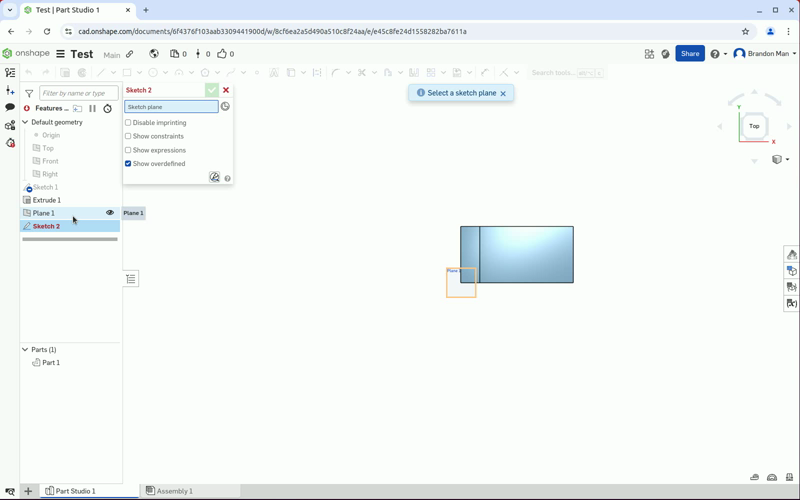
click(73, 215)
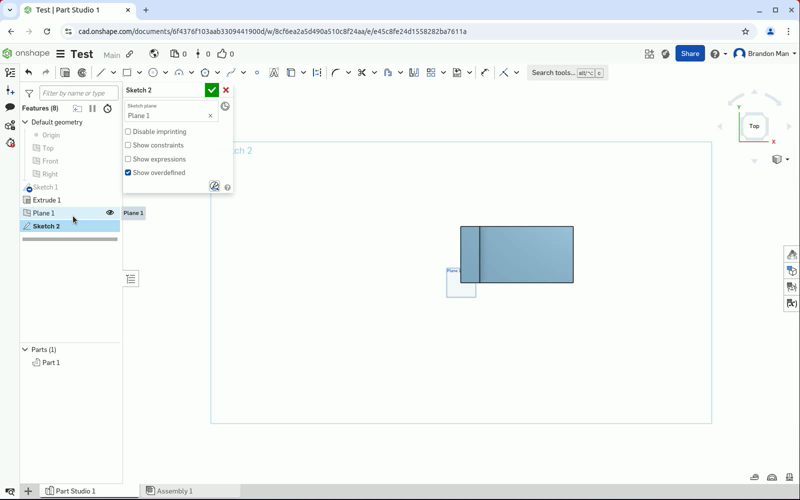
mouse_move(73, 352)
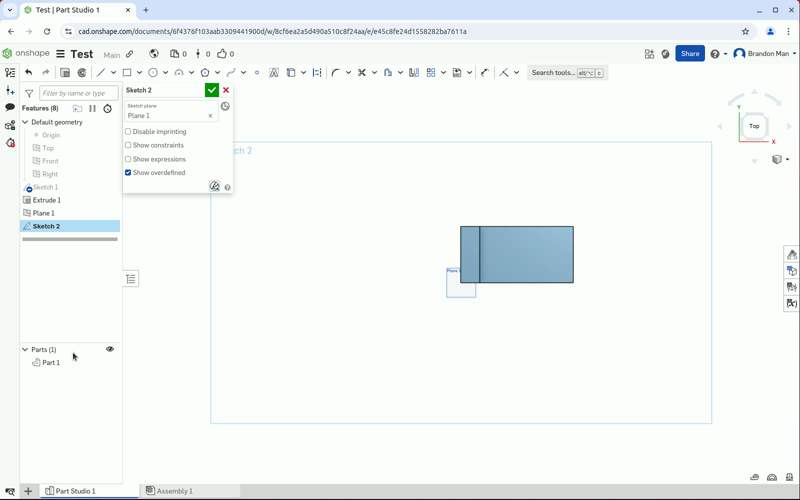
key(y)
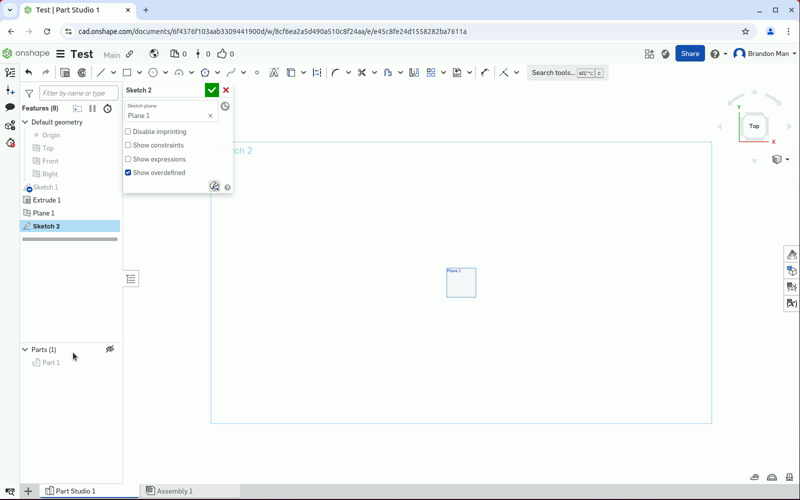
key(l)
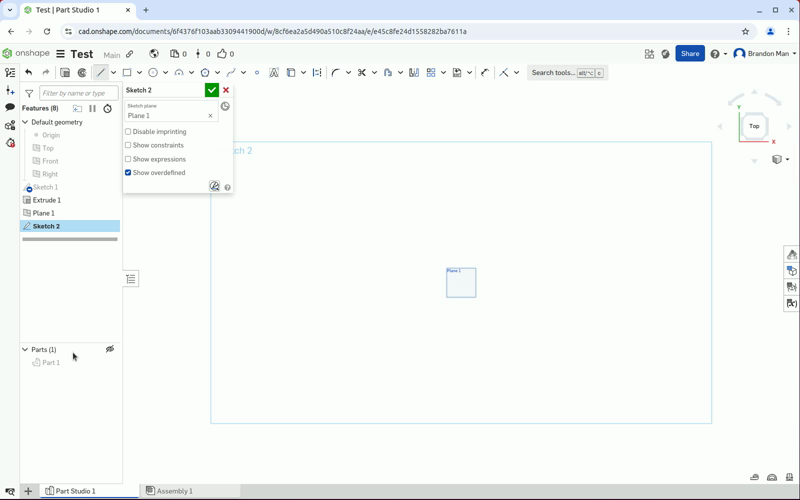
key_down(shift)
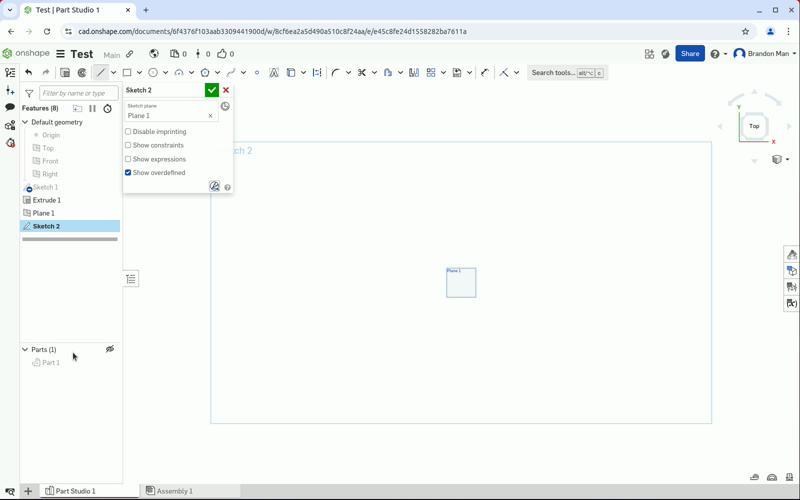
mouse_move(479, 264)
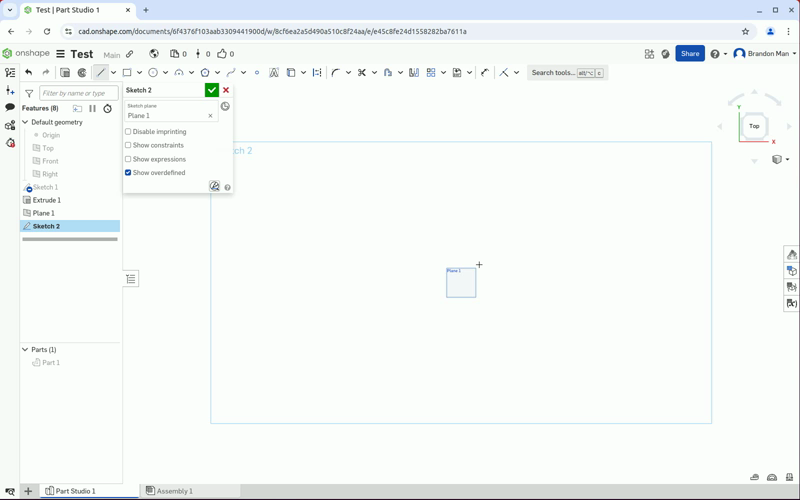
click(479, 264)
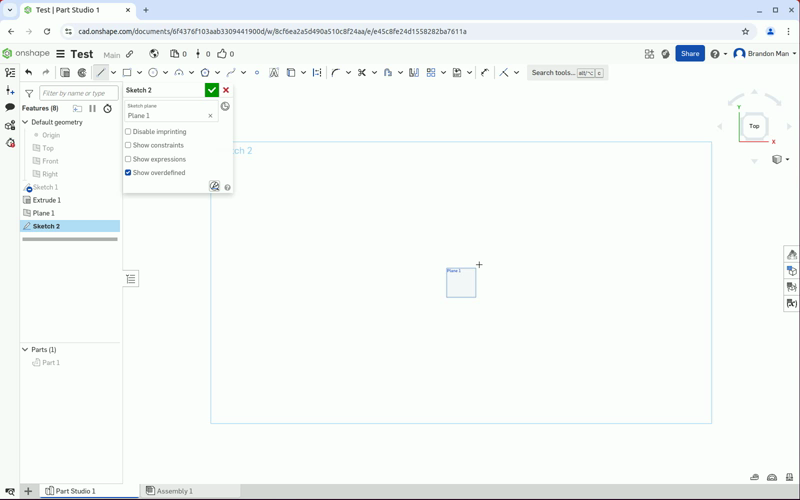
key_up(shift)
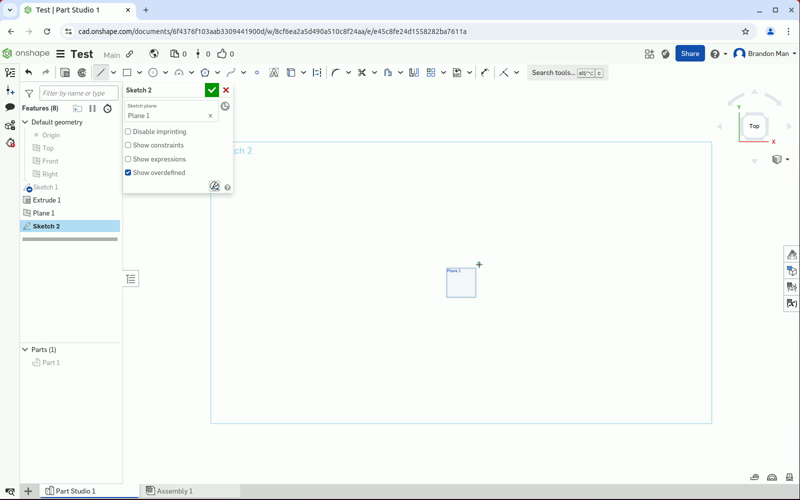
key_down(shift)
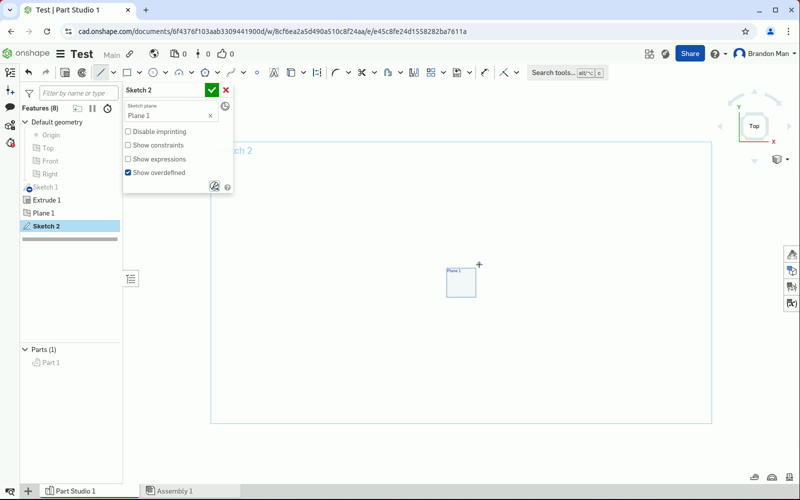
mouse_move(573, 264)
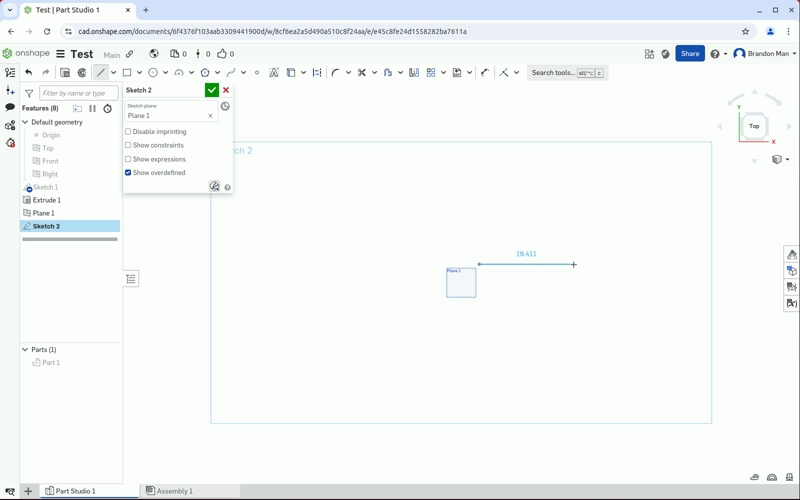
click(573, 264)
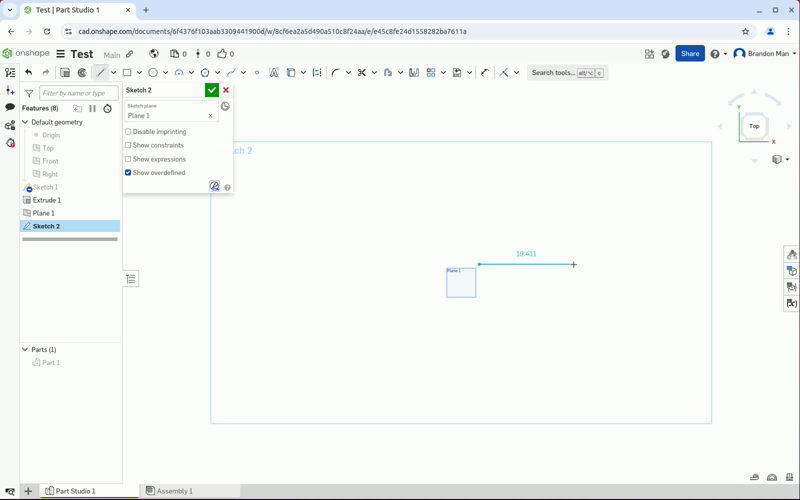
key_up(shift)
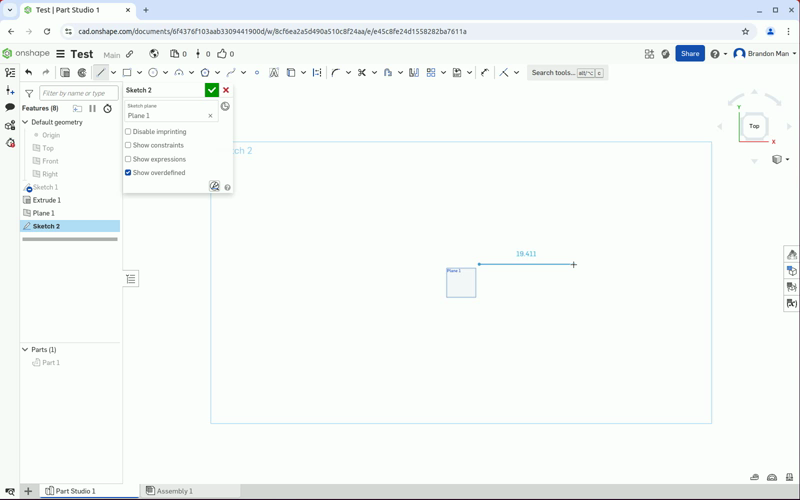
key_down(shift)
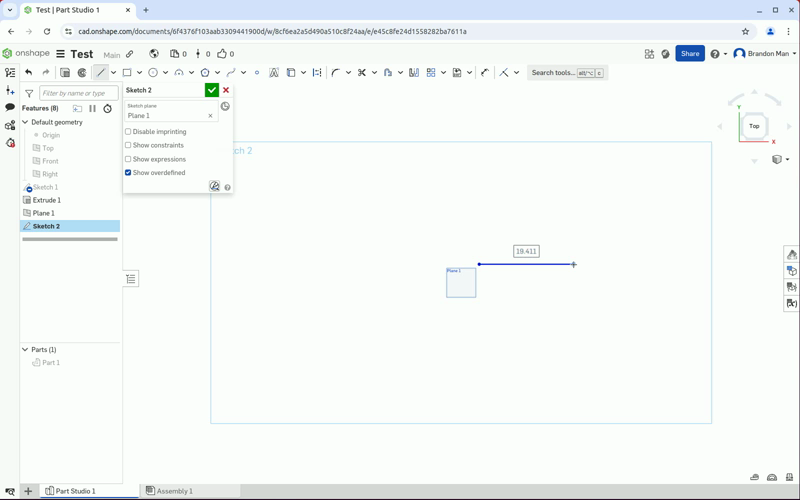
mouse_move(589, 264)
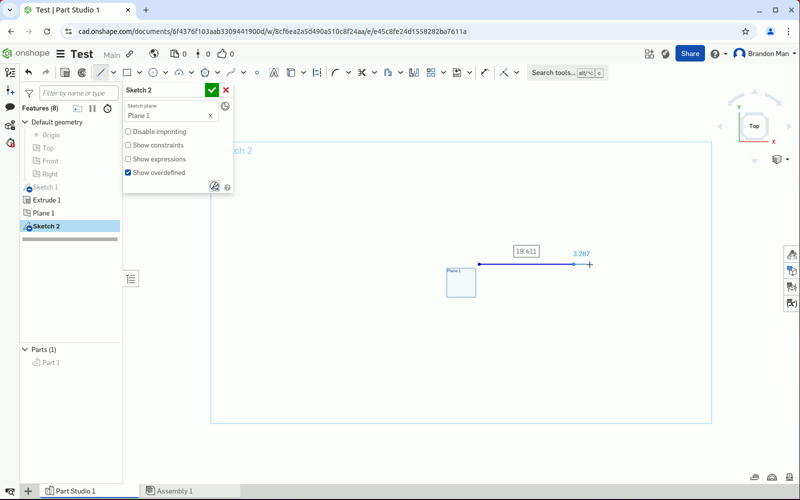
mouse_move(573, 245)
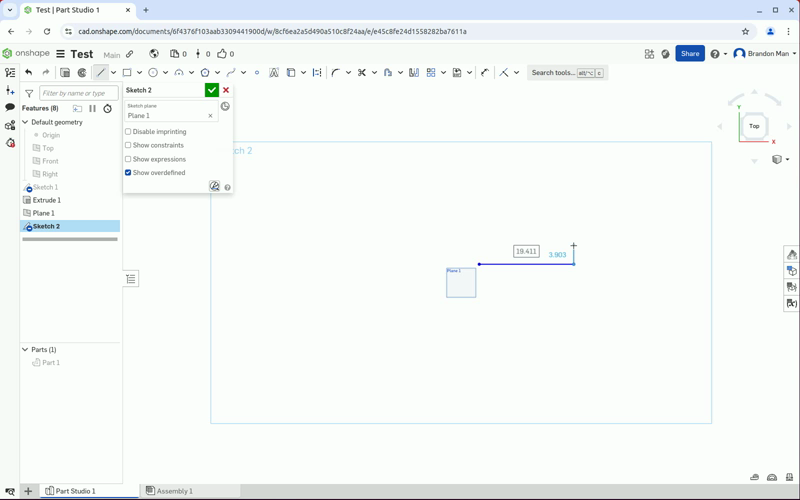
click(573, 245)
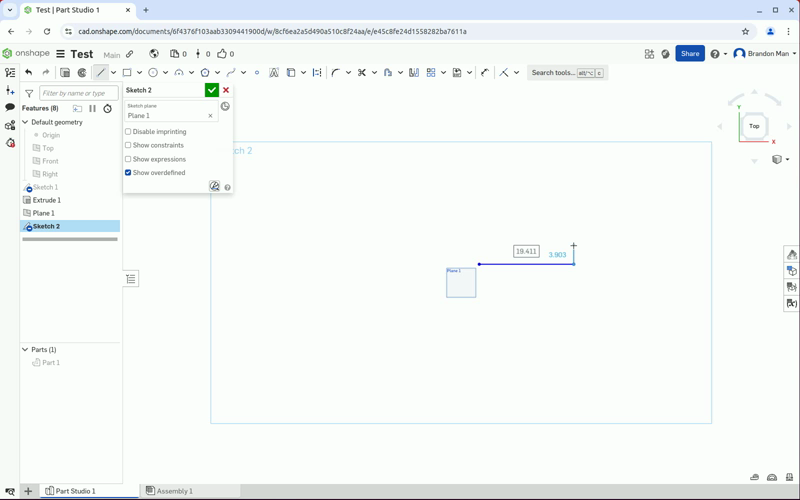
key_up(shift)
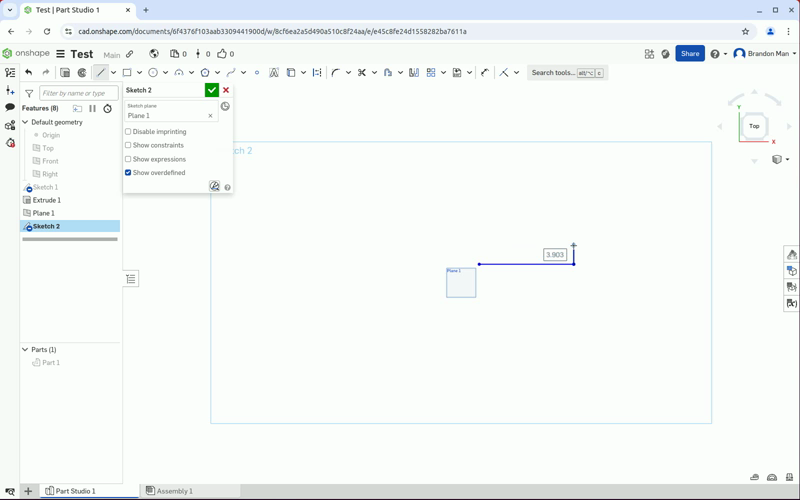
key_down(shift)
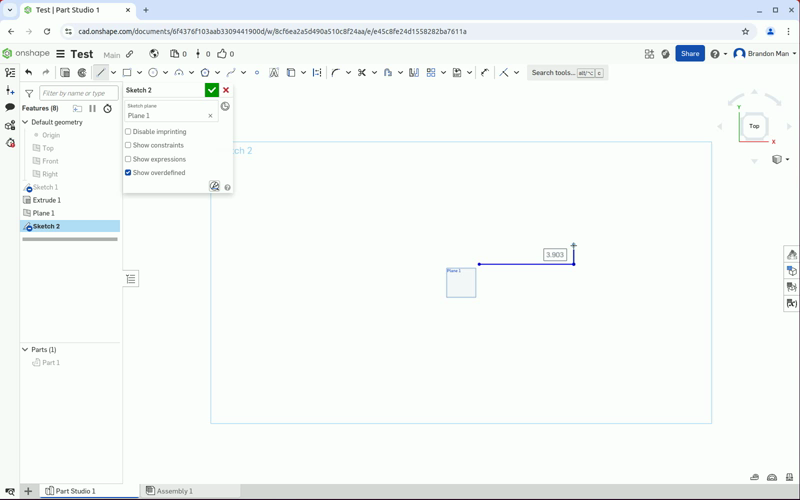
mouse_move(479, 245)
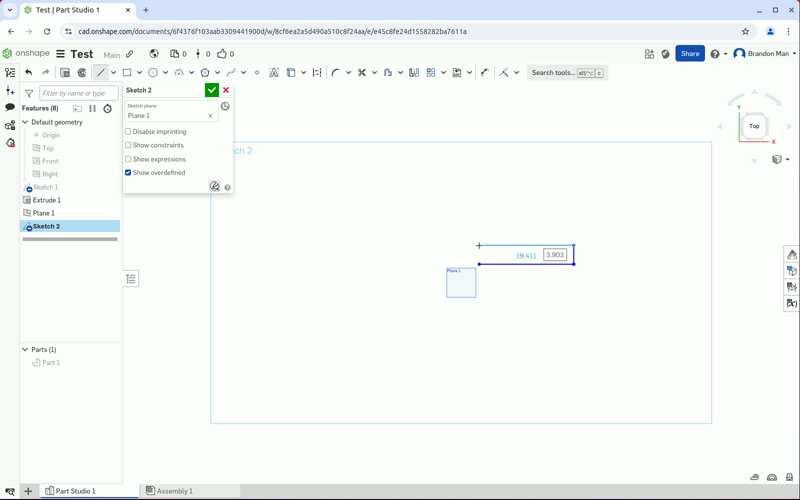
click(479, 245)
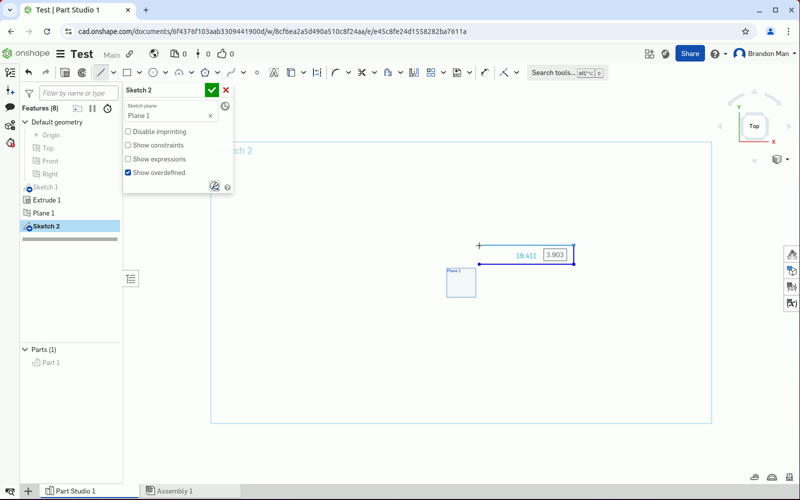
key_up(shift)
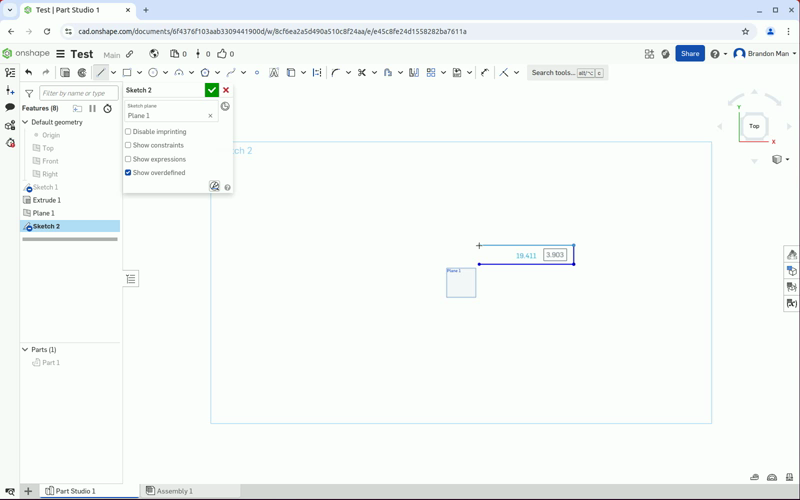
mouse_move(509, 245)
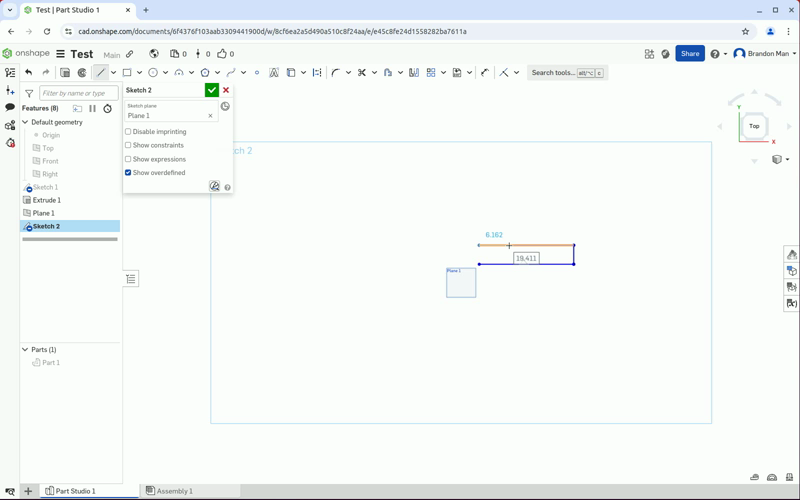
key_down(shift)
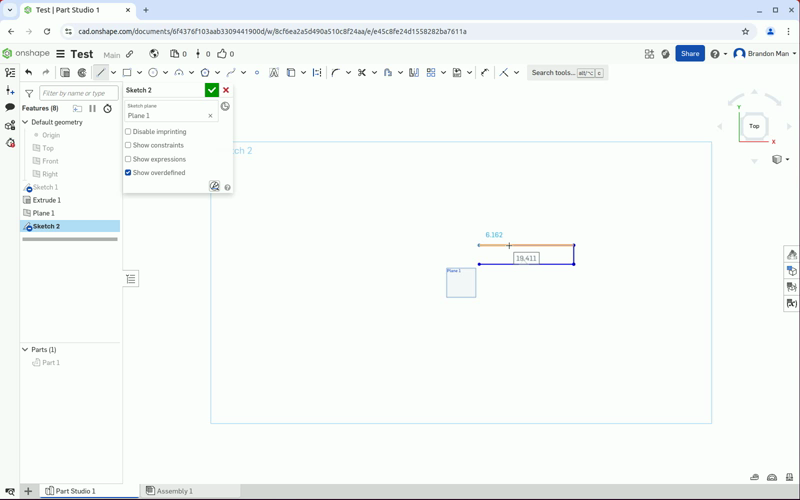
mouse_move(479, 264)
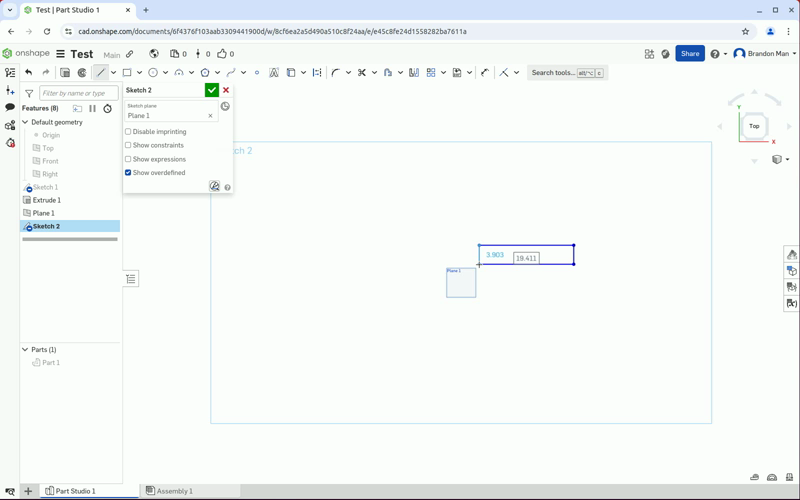
key_up(shift)
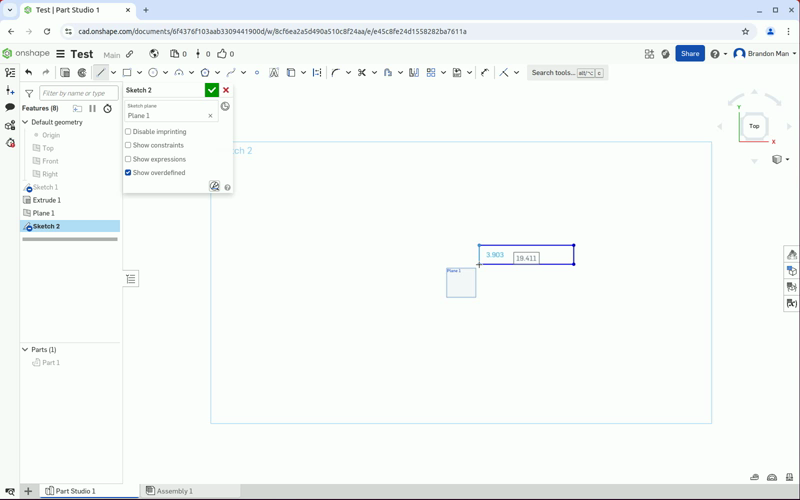
click(479, 264)
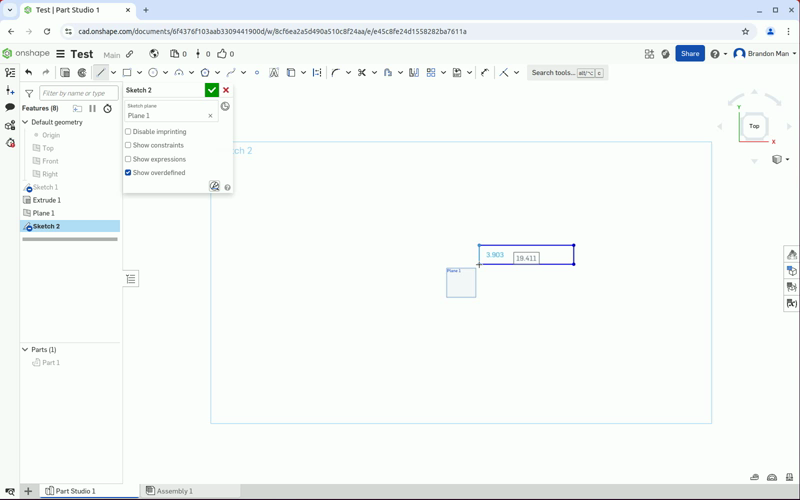
key(esc)
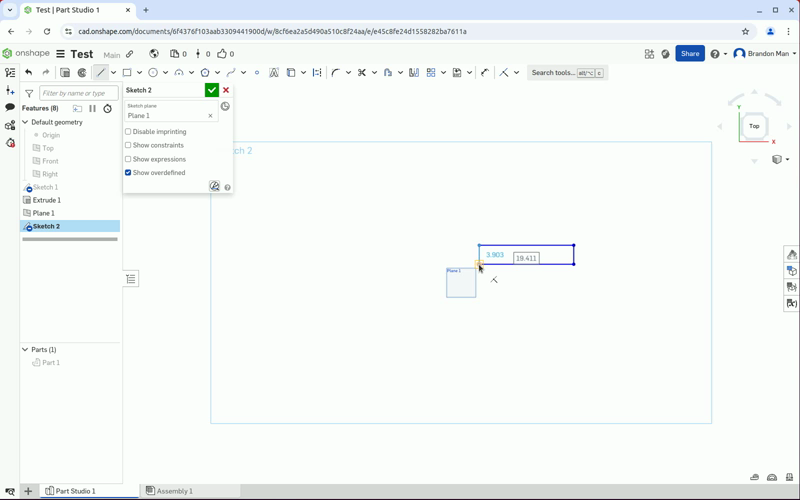
mouse_move(527, 250)
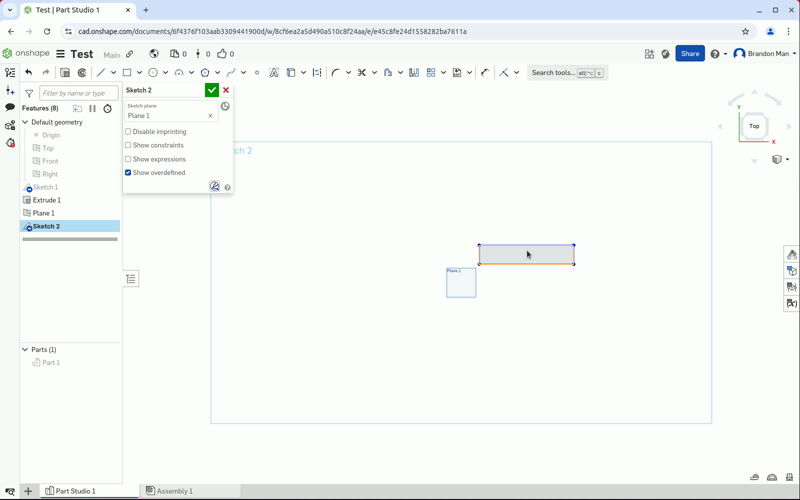
scroll(6)
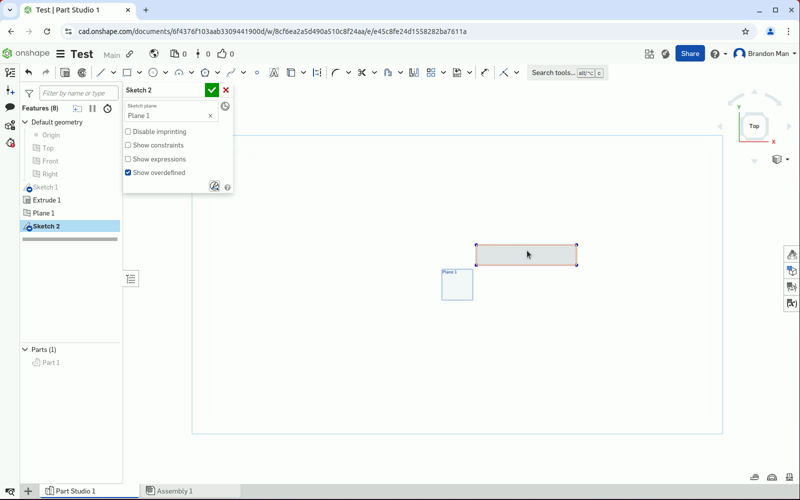
scroll(6)
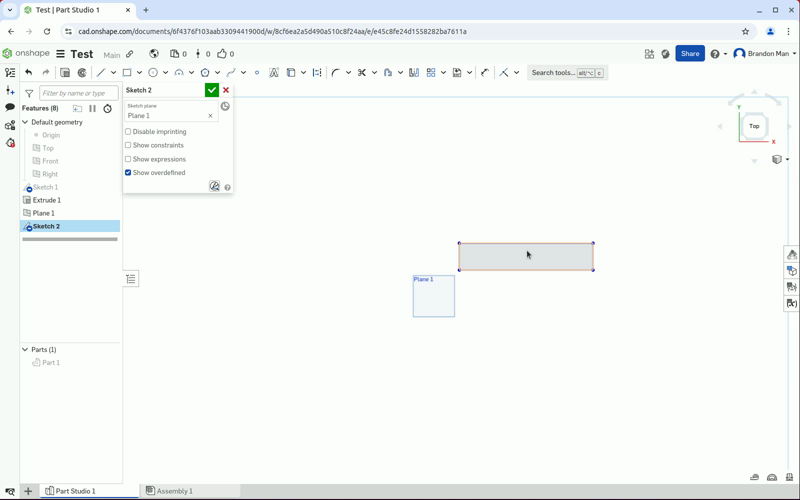
scroll(6)
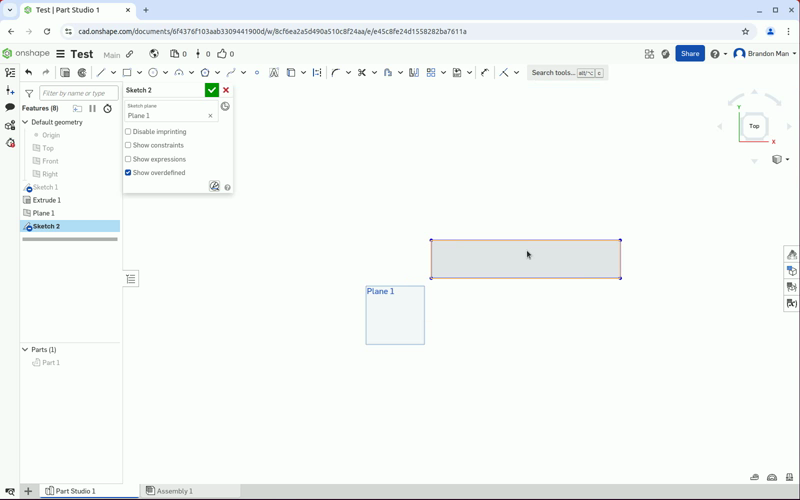
scroll(6)
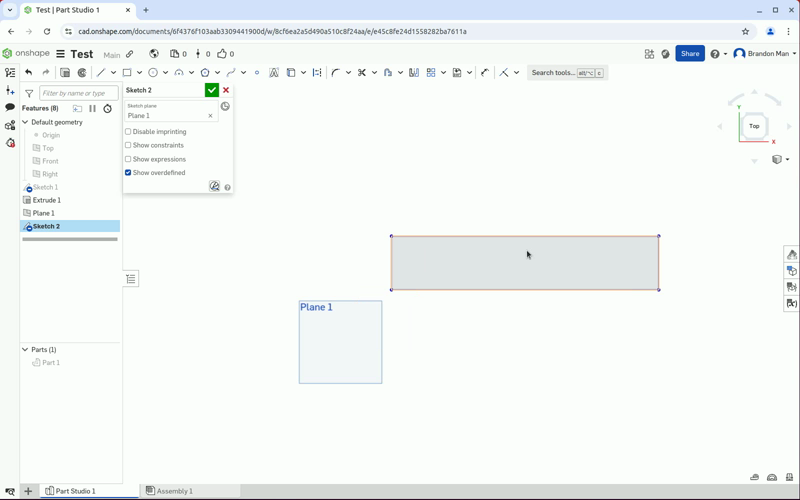
scroll(6)
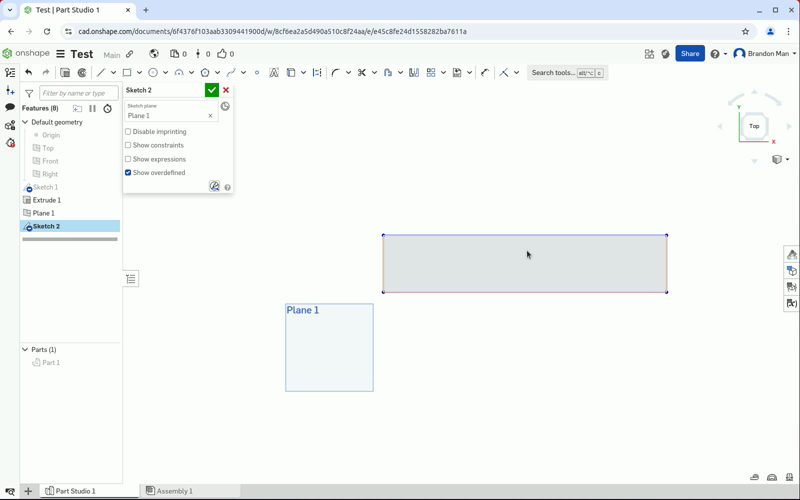
scroll(6)
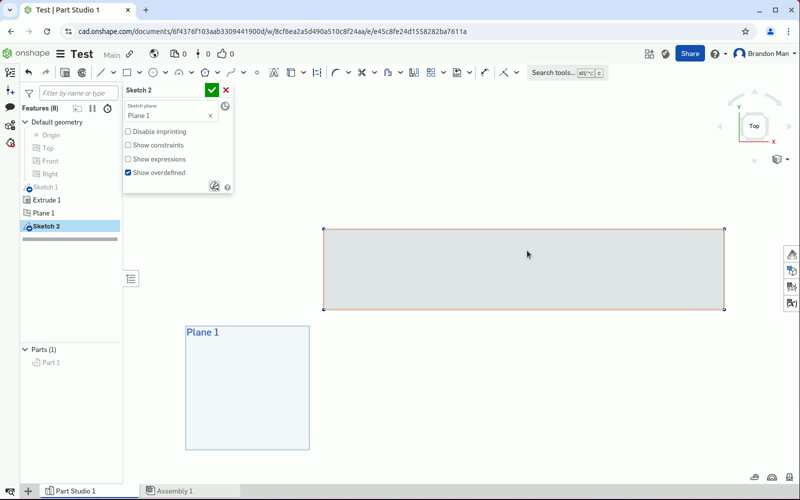
scroll(6)
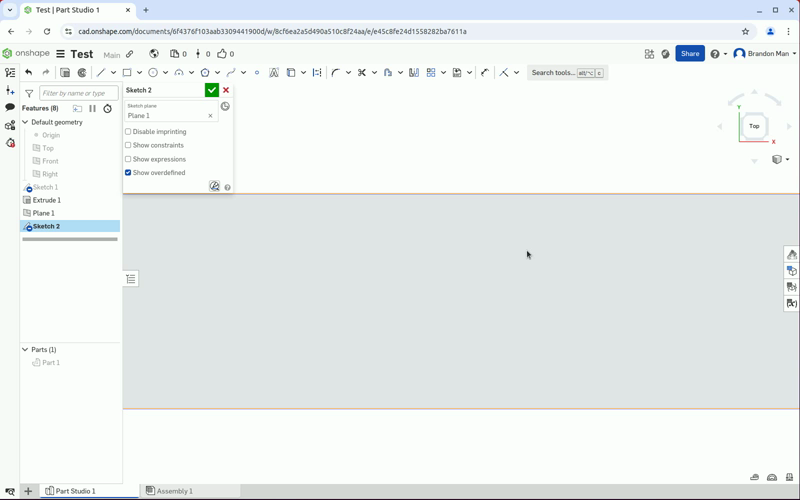
click(527, 250)
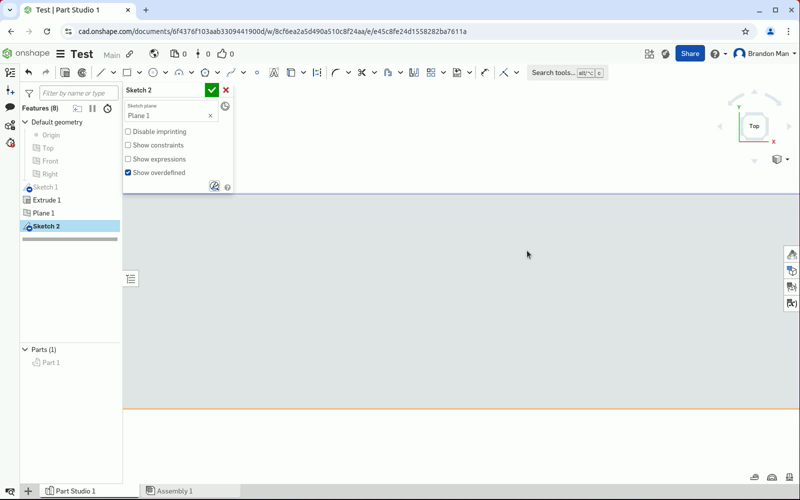
scroll(-6)
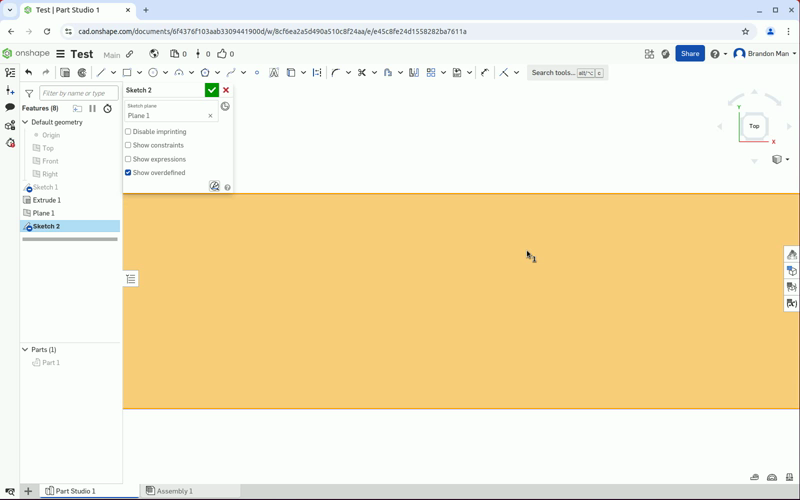
scroll(-6)
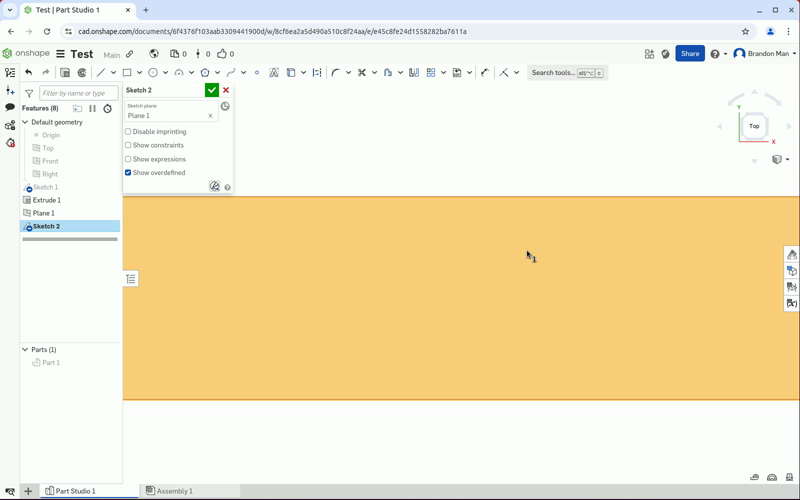
scroll(-6)
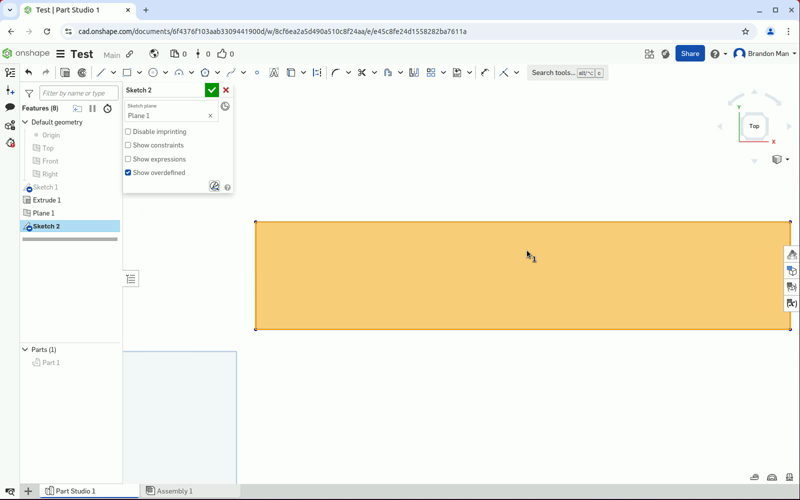
scroll(-6)
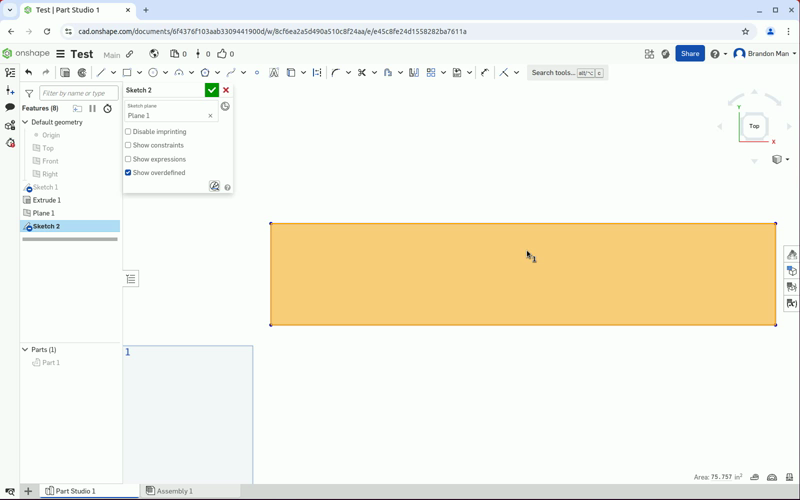
scroll(-6)
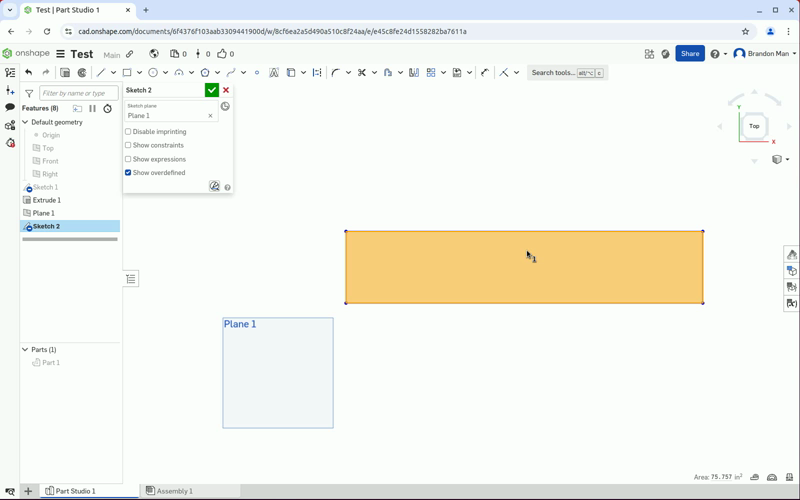
scroll(-6)
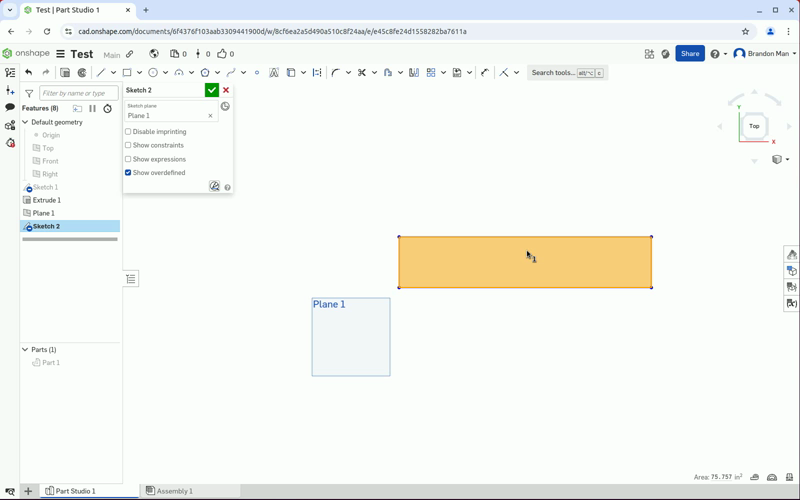
scroll(-6)
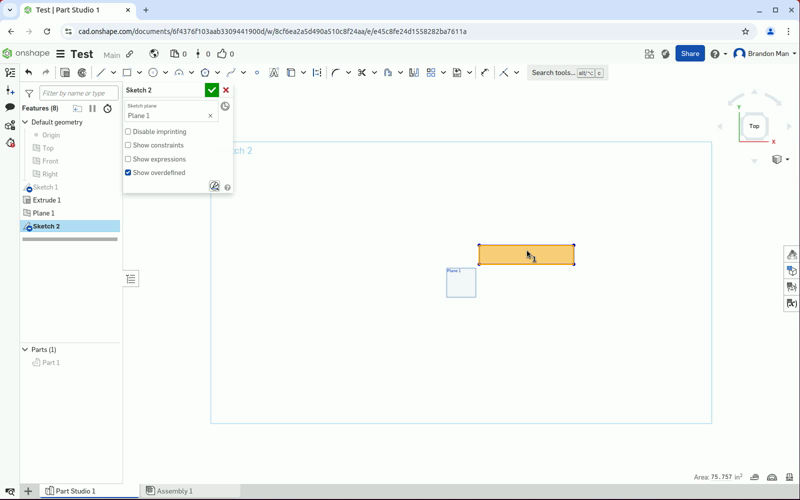
mouse_move(73, 352)
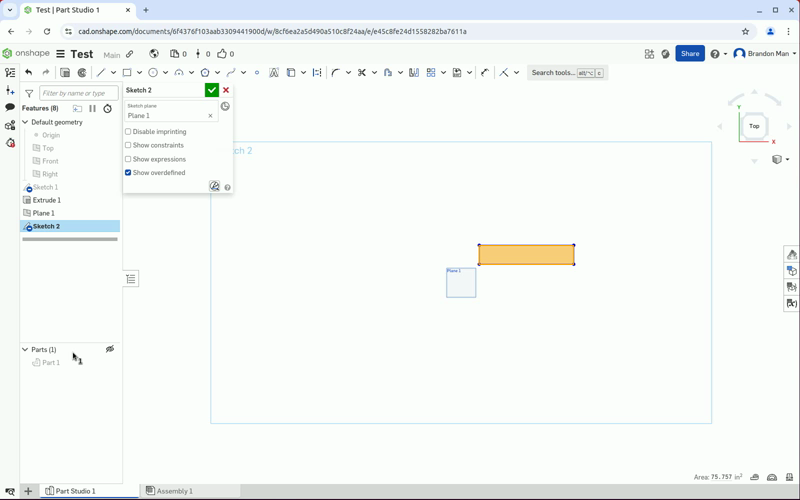
key(shift+y)
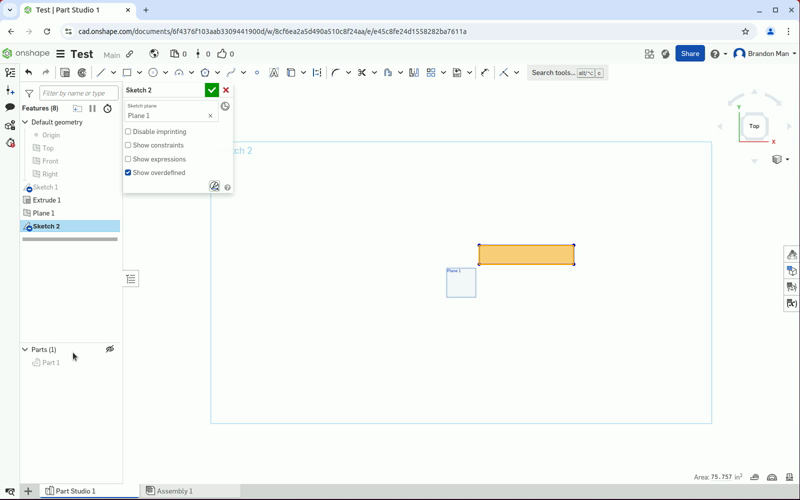
key(shift+e)
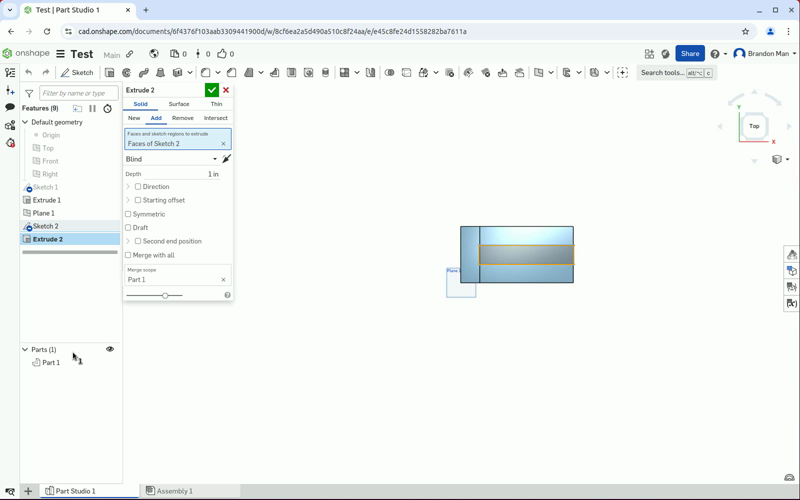
mouse_move(143, 106)
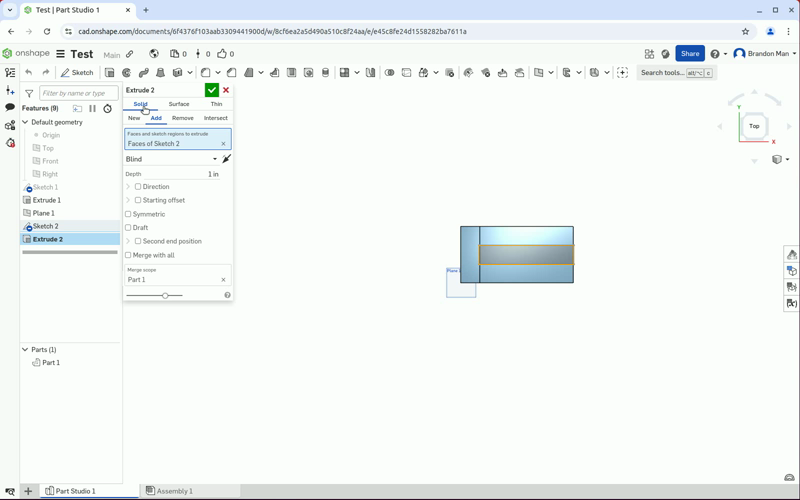
click(143, 106)
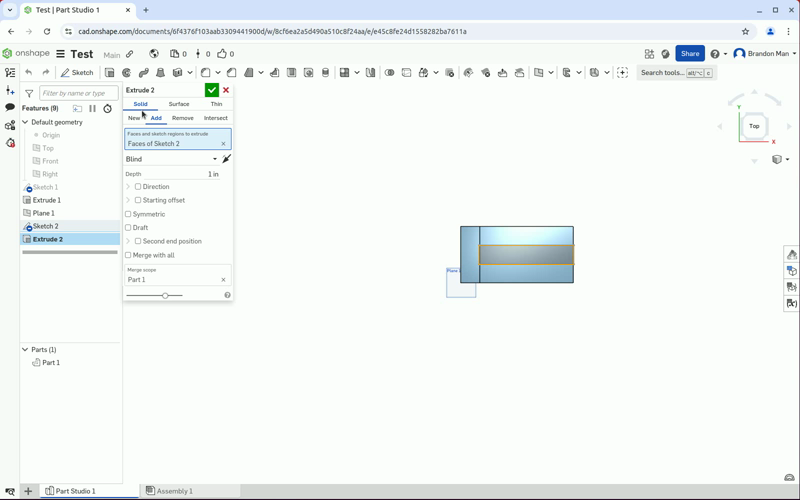
mouse_move(137, 120)
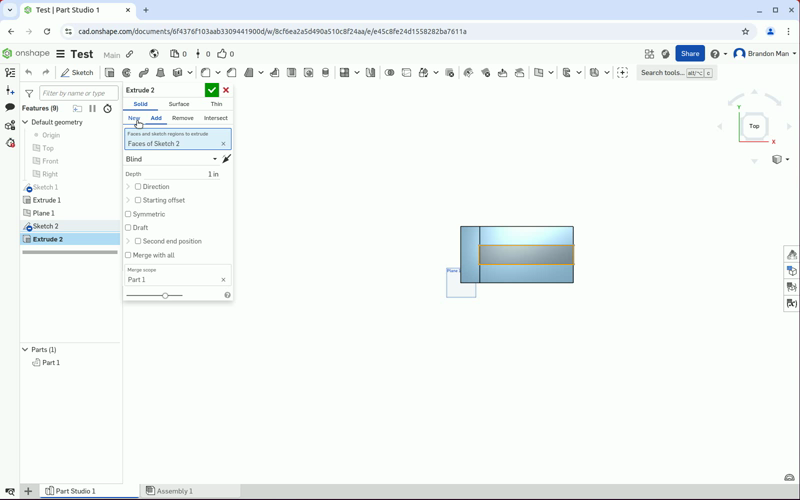
click(137, 120)
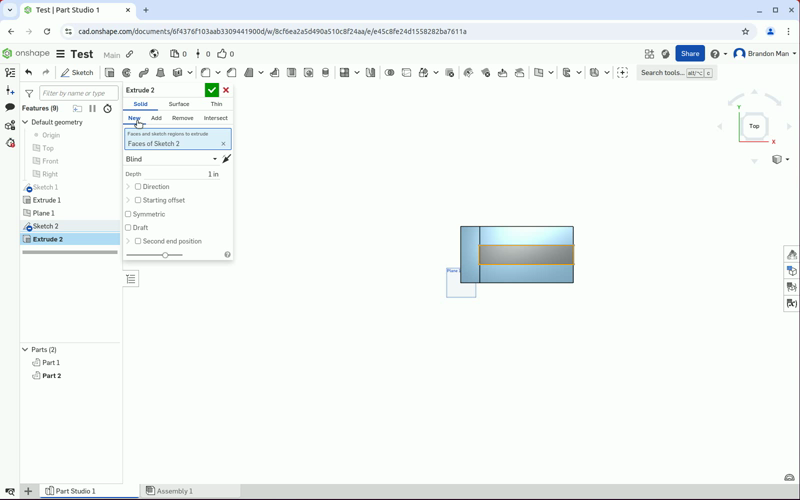
key(tab, 4)
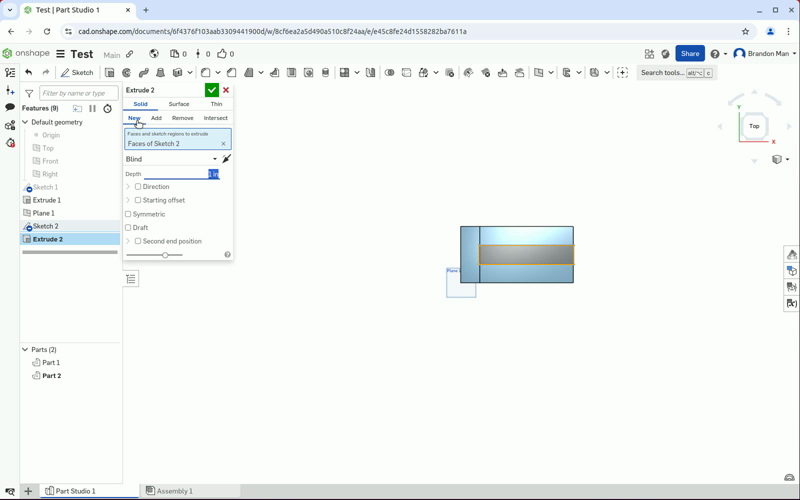
text(3.851)
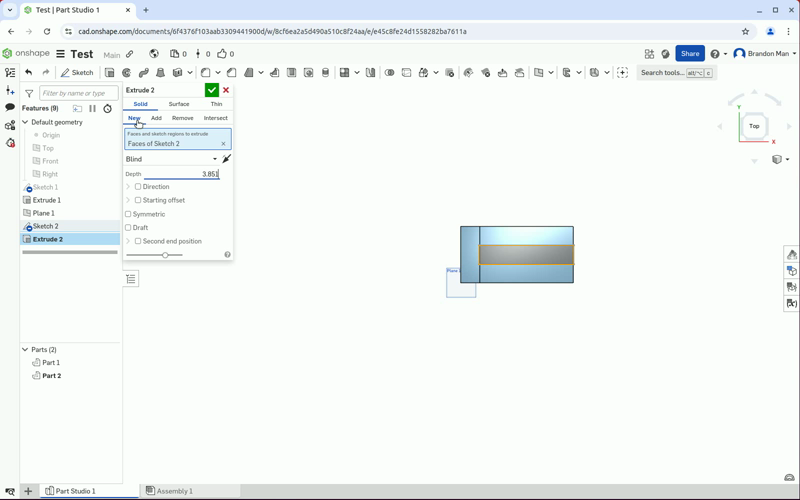
key(enter)
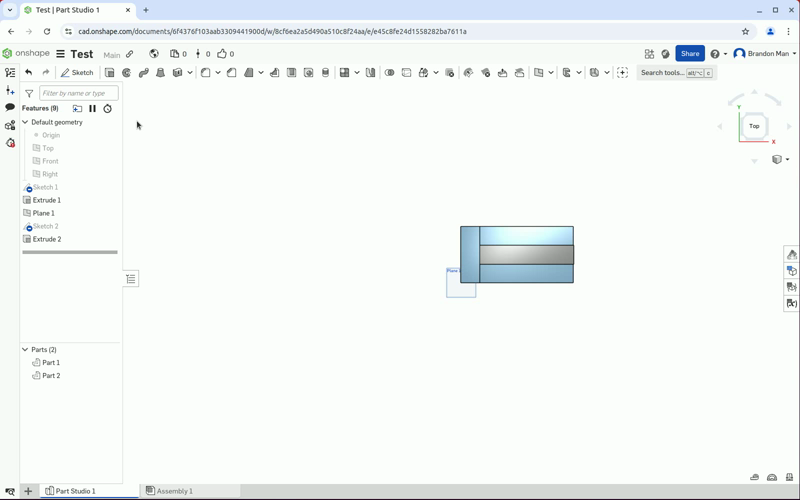
key(shift+h)
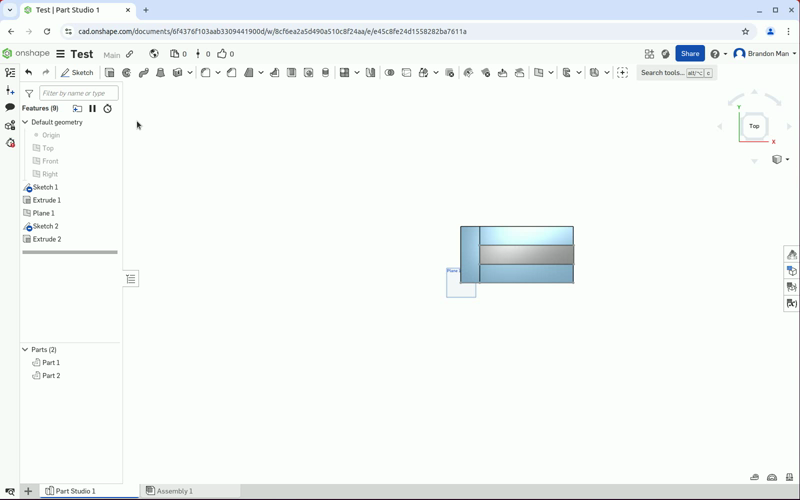
key(shift+h)
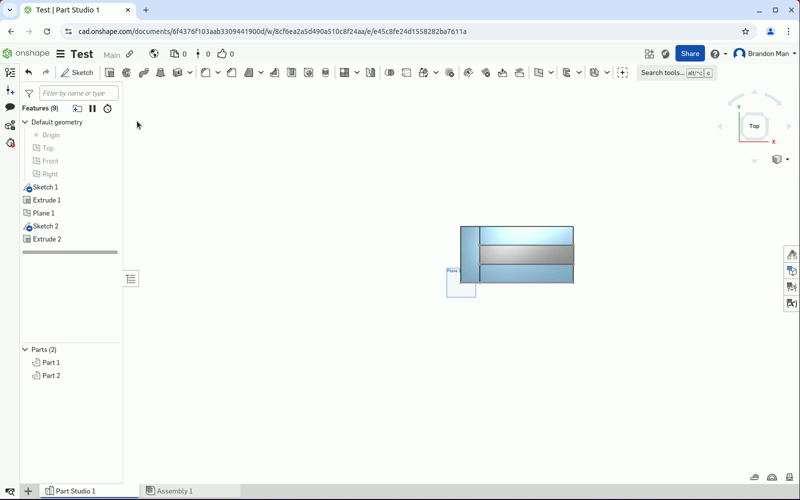
key(shift+7)
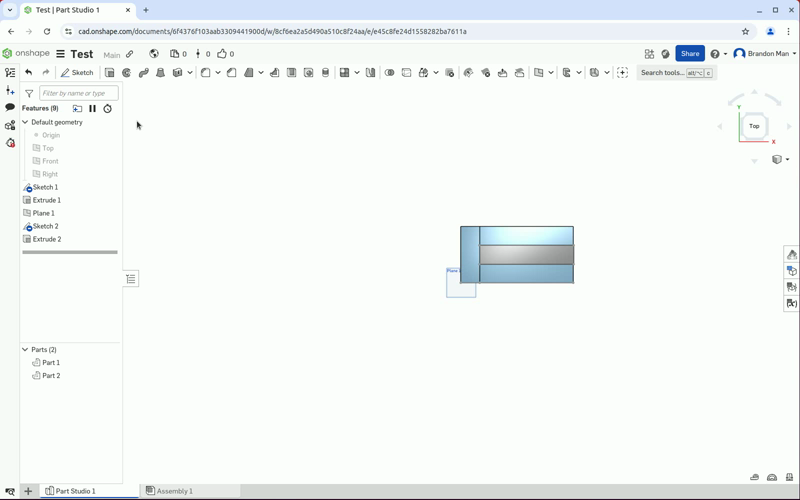
key(up, 3)
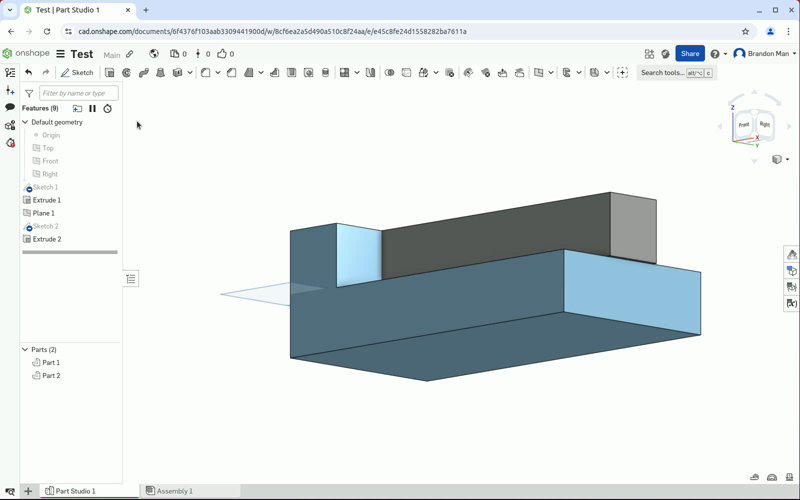
key(left, 3)
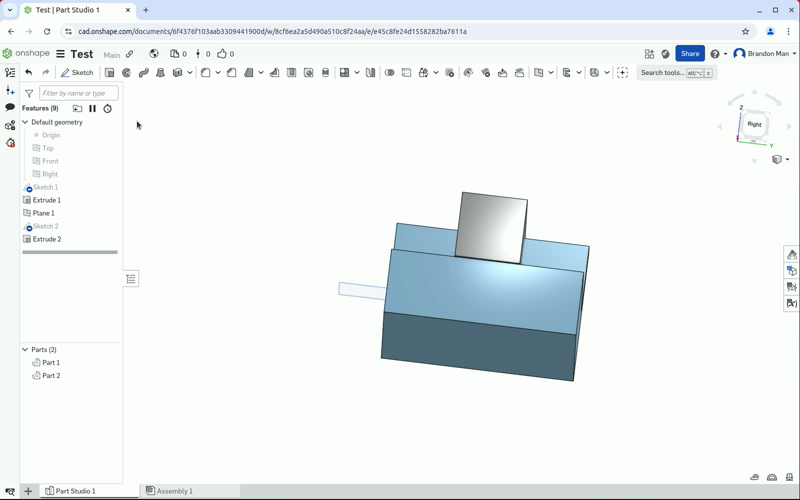
key(right, 3)
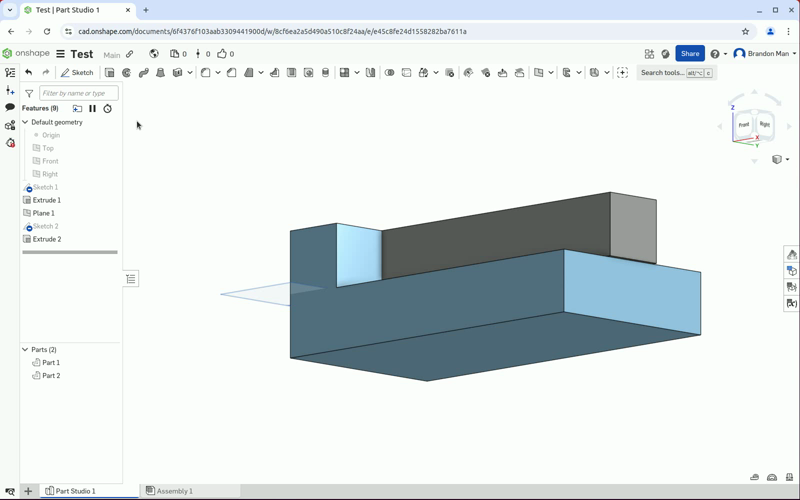
key(down, 3)
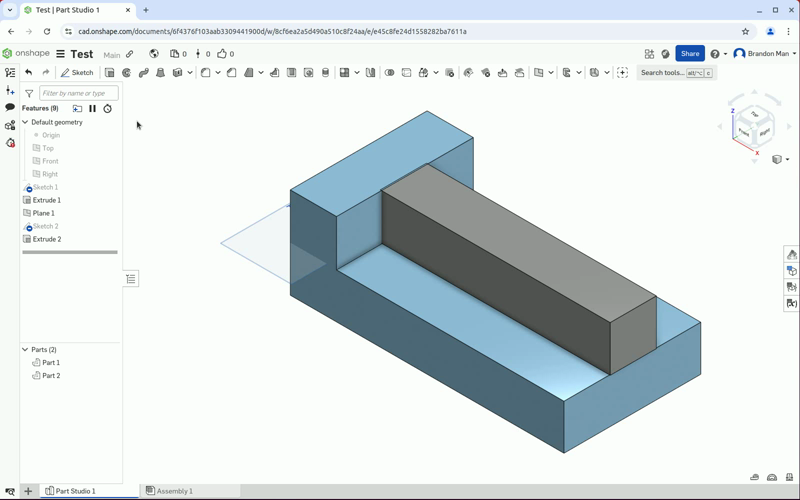
mouse_move(73, 189)
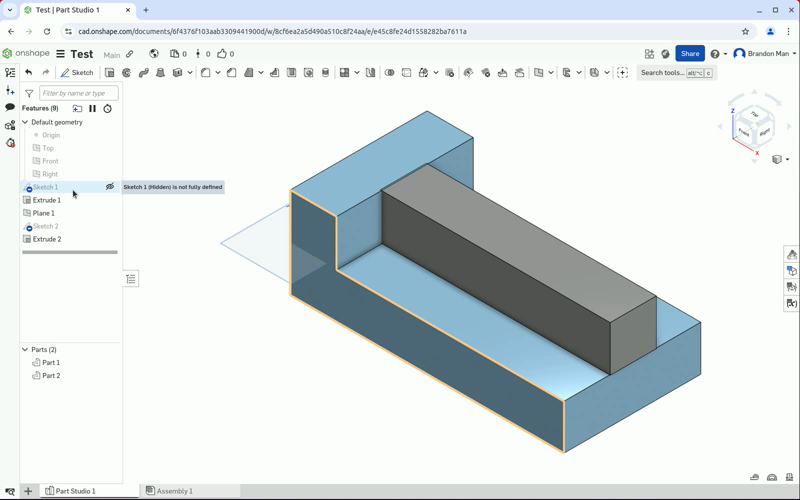
click(73, 189)